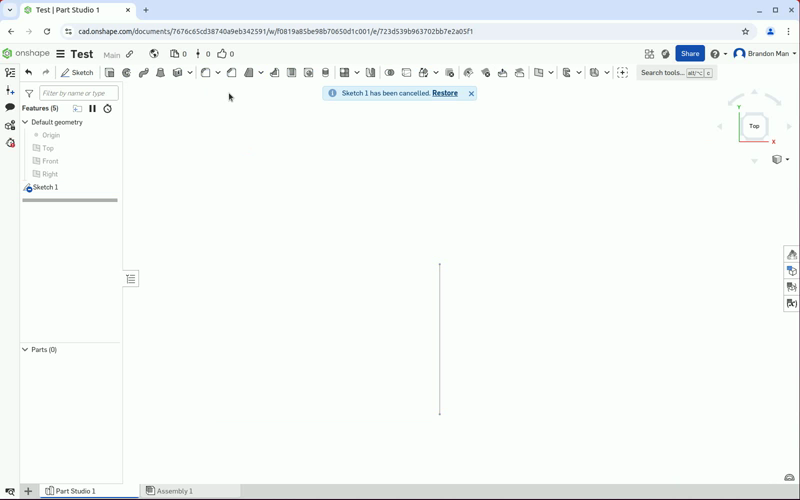
key(shift+h)
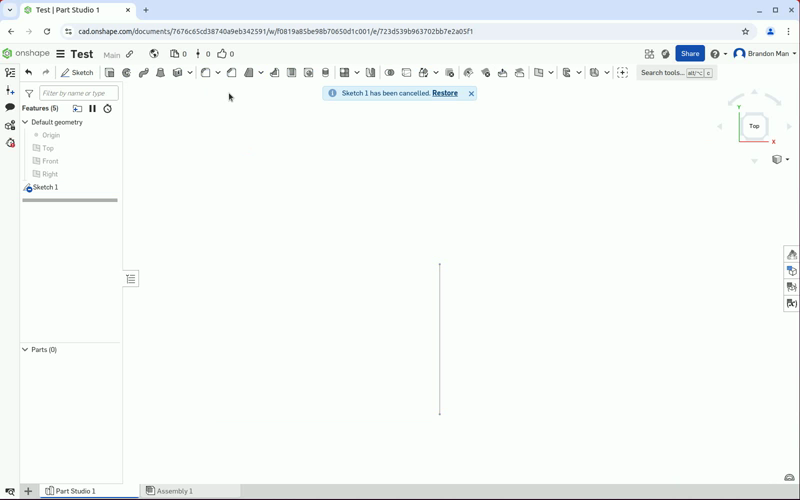
key(shift+s)
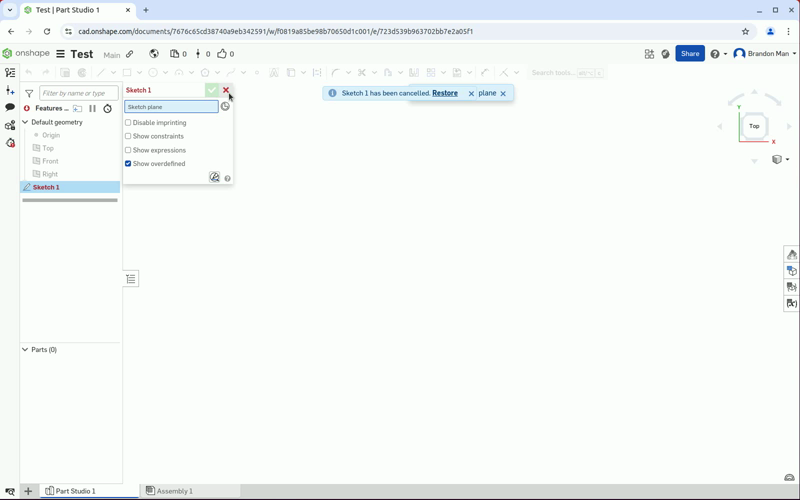
mouse_move(73, 150)
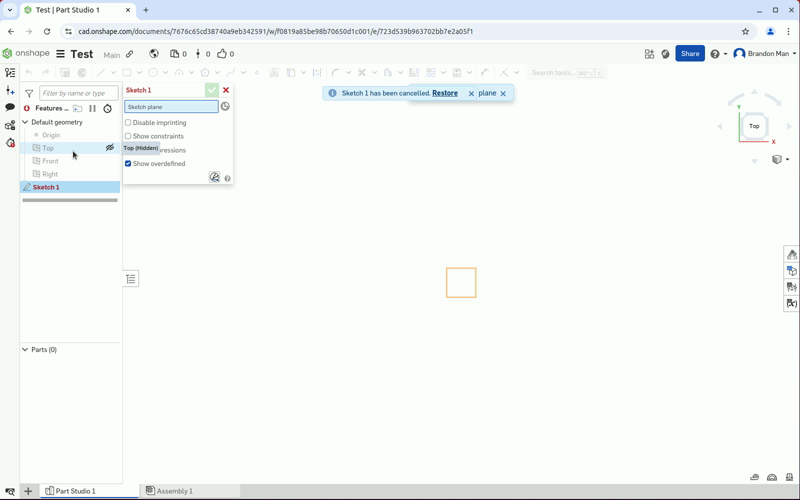
click(73, 150)
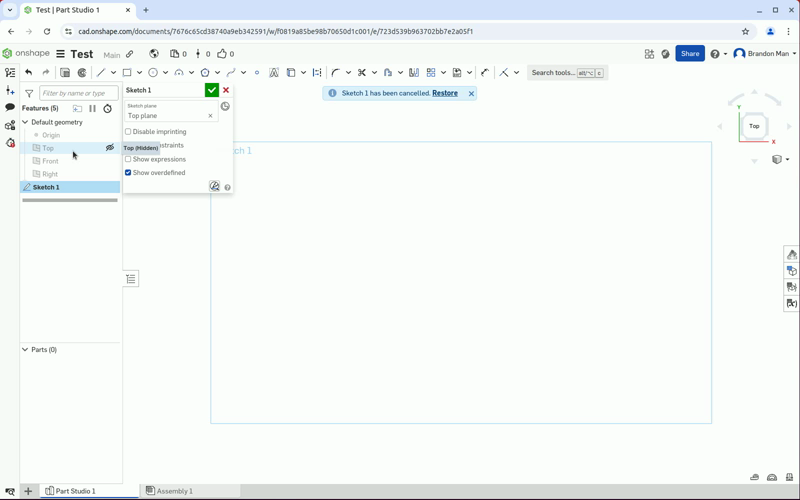
mouse_move(73, 352)
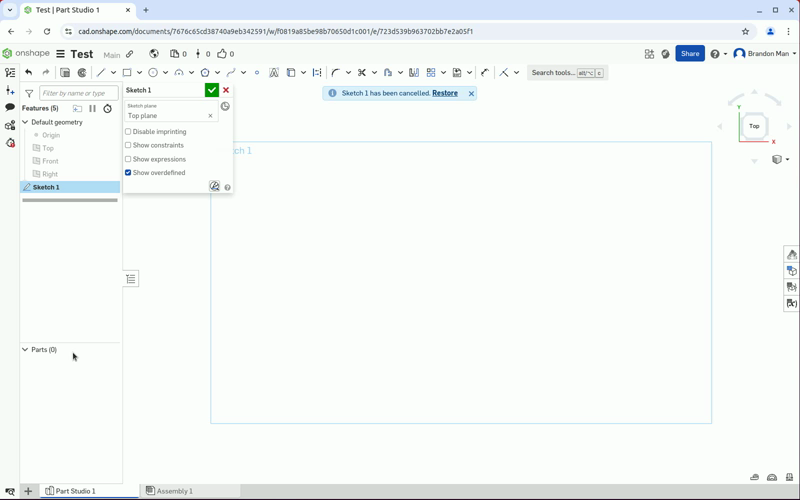
key(y)
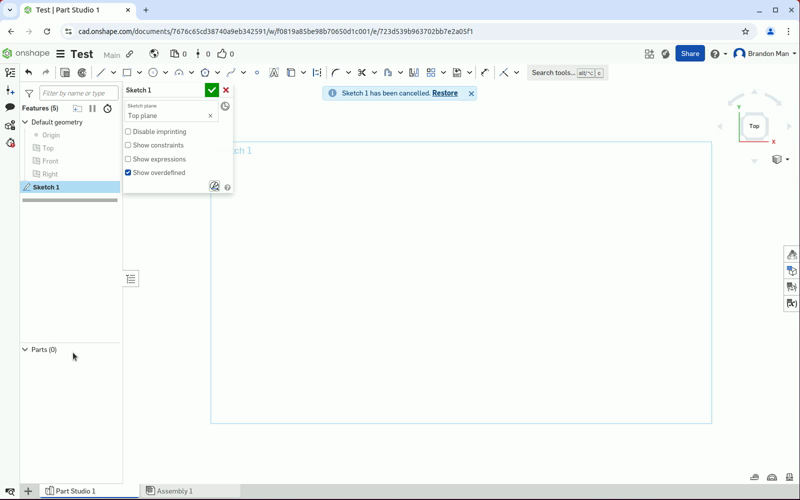
key(l)
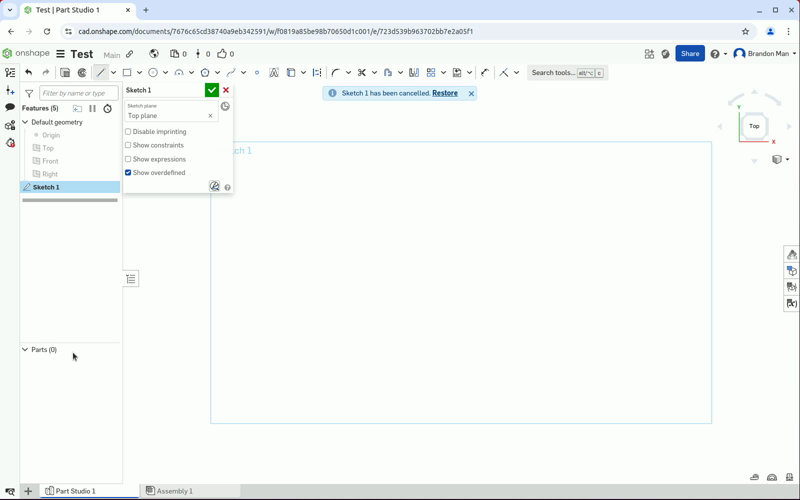
key_down(shift)
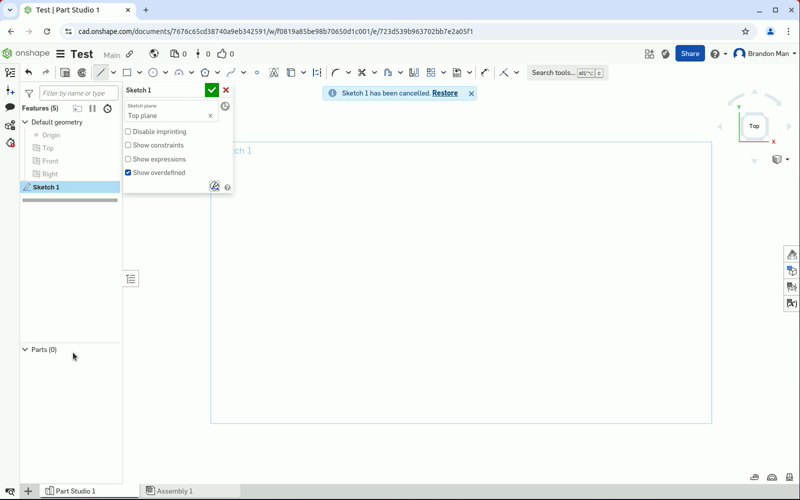
mouse_move(388, 355)
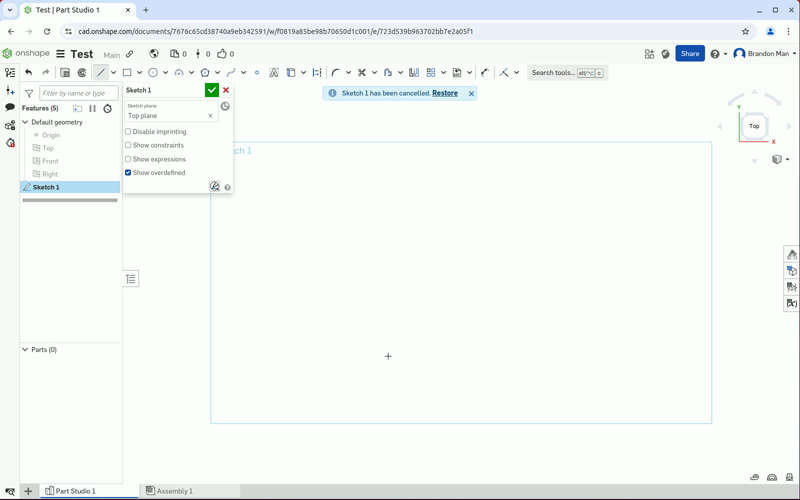
click(388, 355)
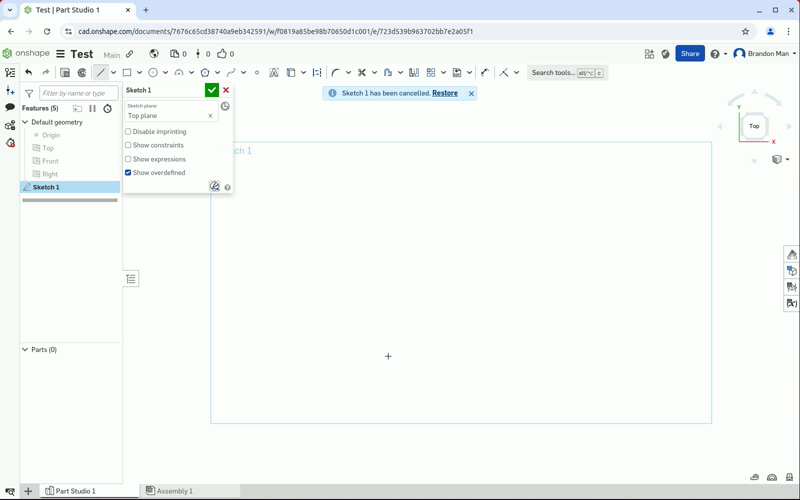
key_up(shift)
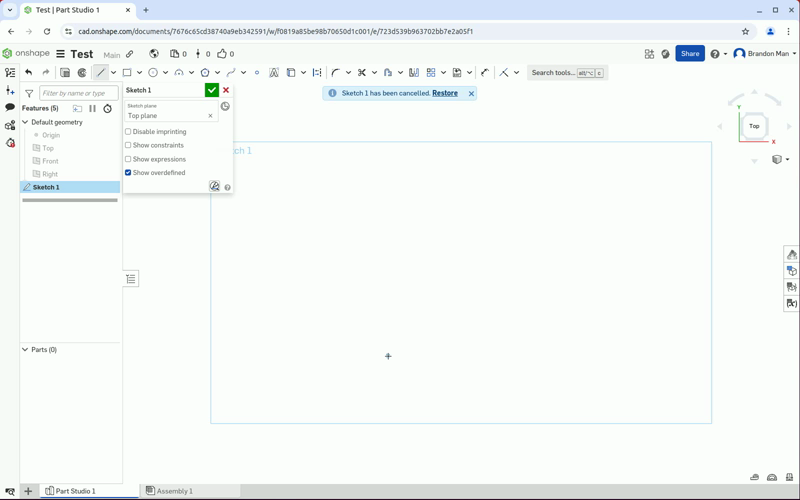
key_down(shift)
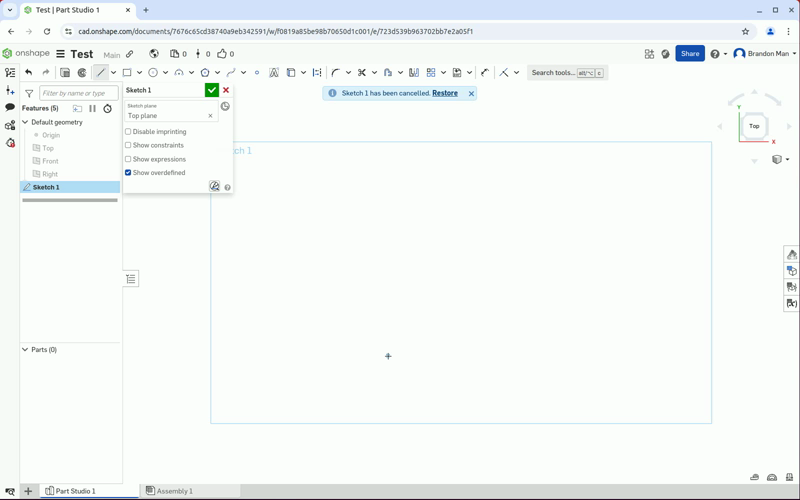
mouse_move(531, 355)
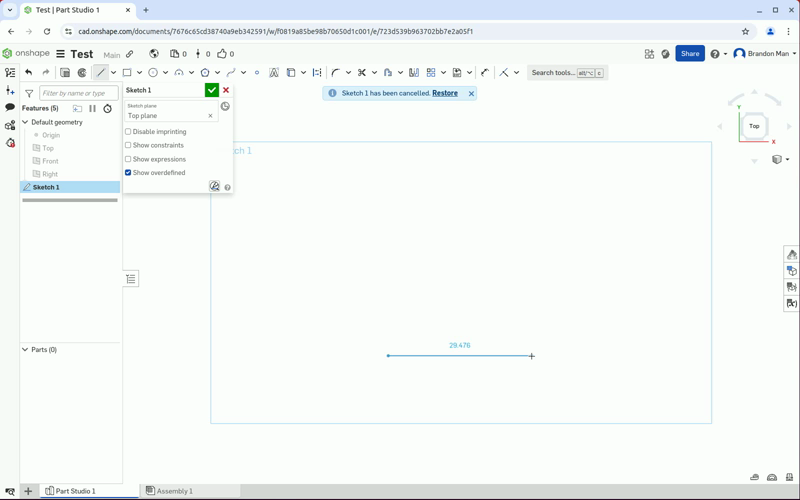
click(531, 355)
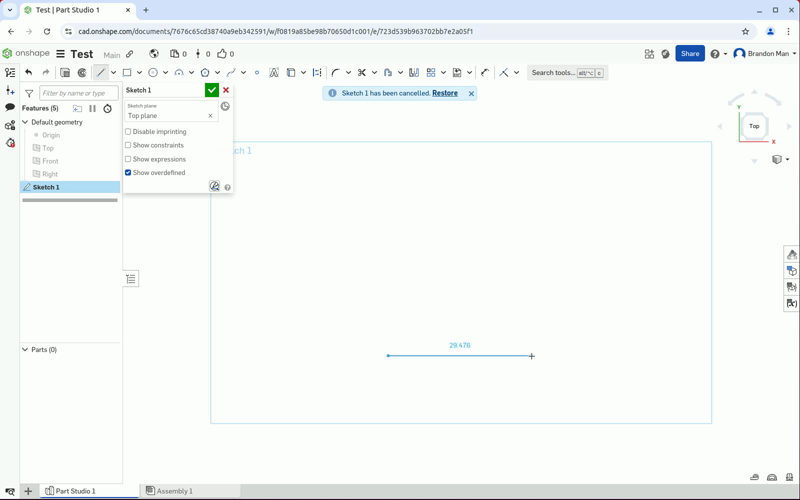
key_up(shift)
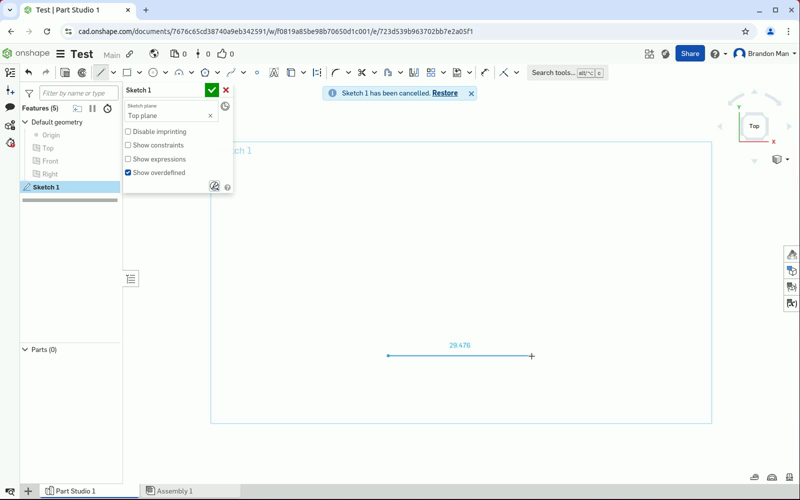
key_down(shift)
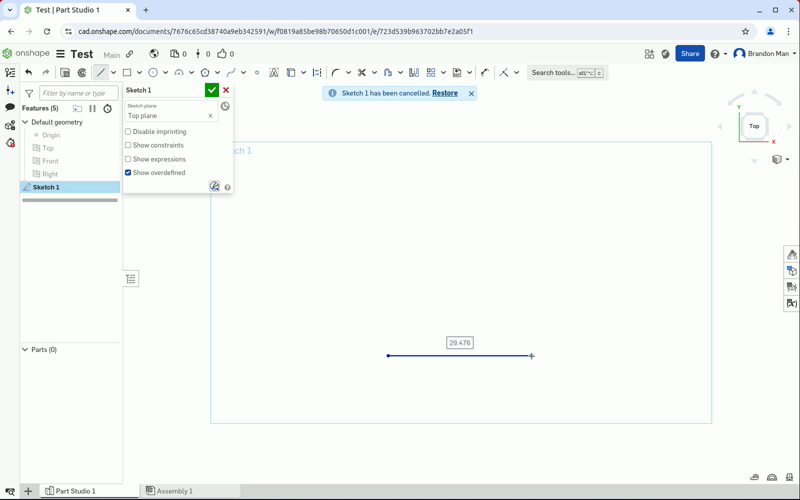
mouse_move(531, 211)
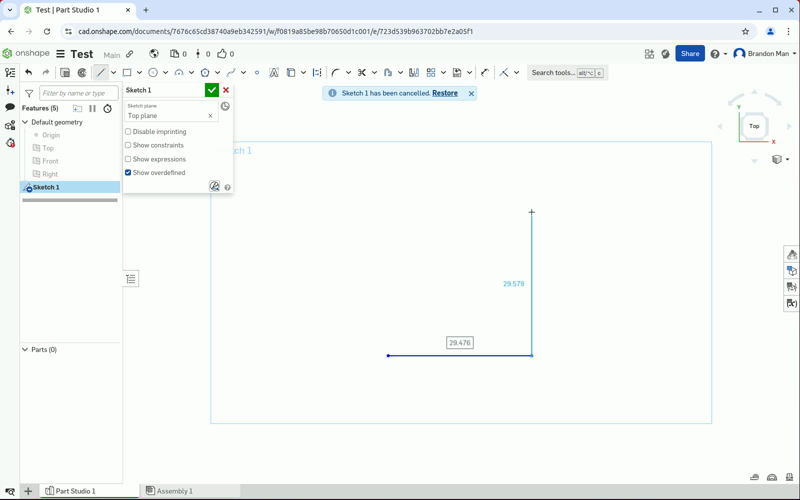
click(531, 211)
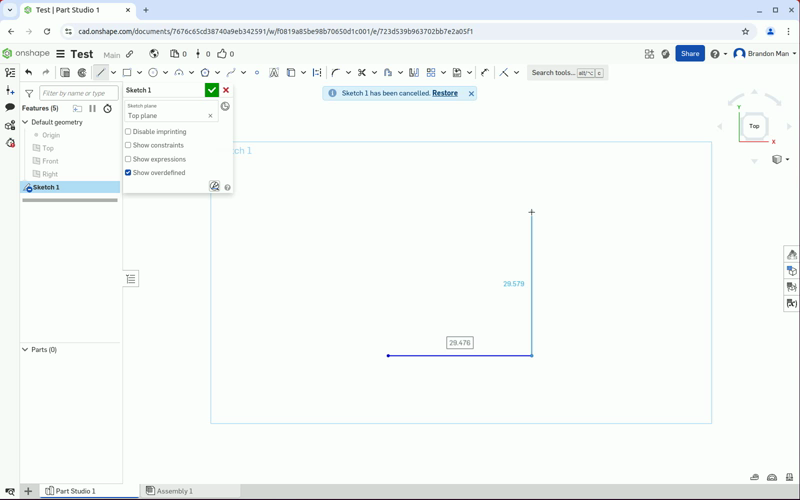
key_up(shift)
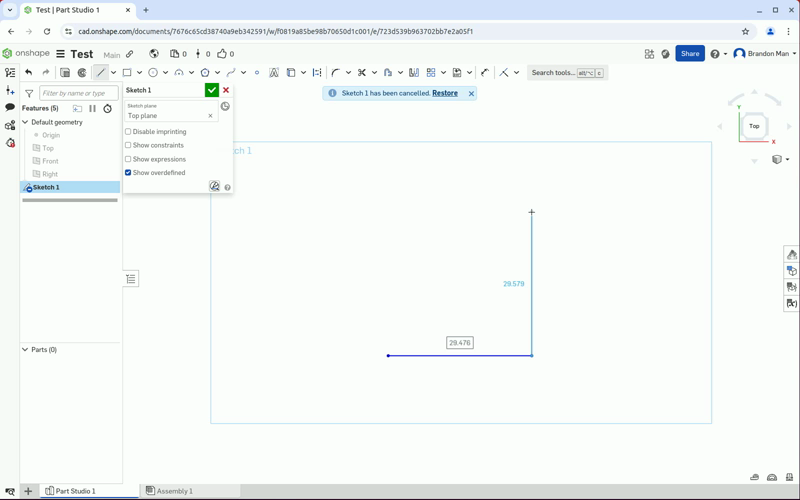
key_down(shift)
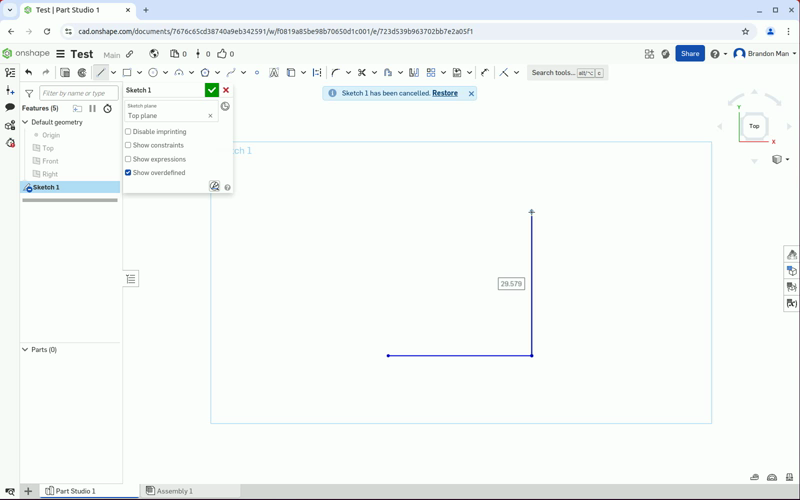
mouse_move(388, 211)
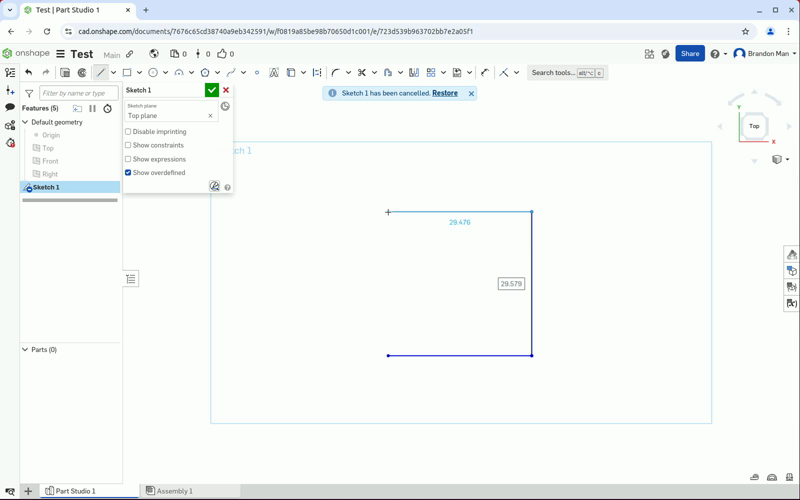
click(388, 211)
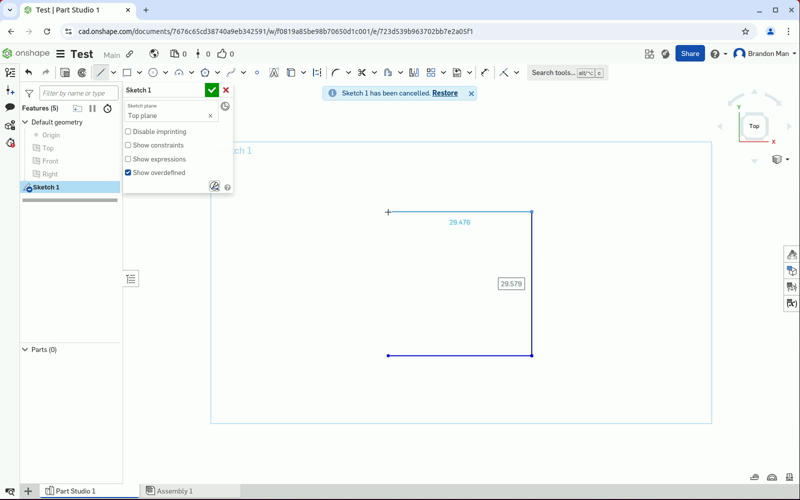
key_up(shift)
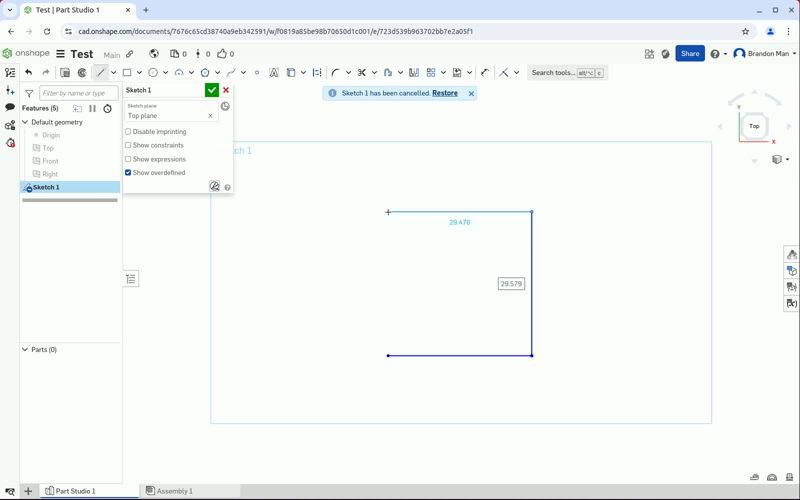
key_down(shift)
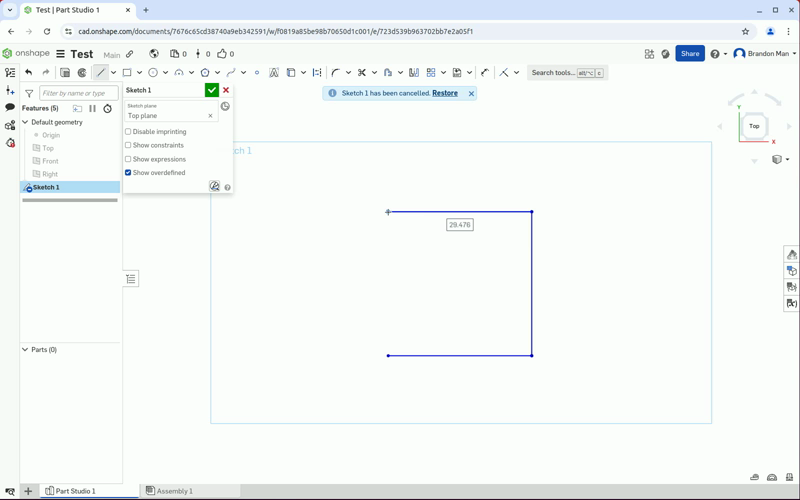
mouse_move(388, 355)
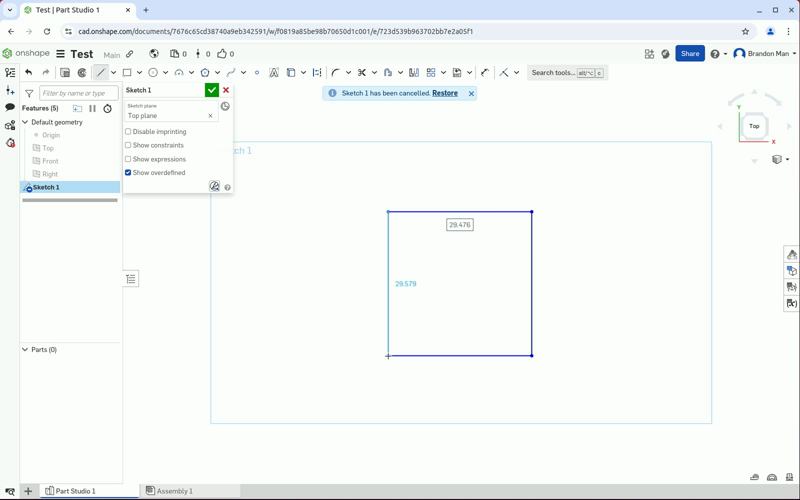
key_up(shift)
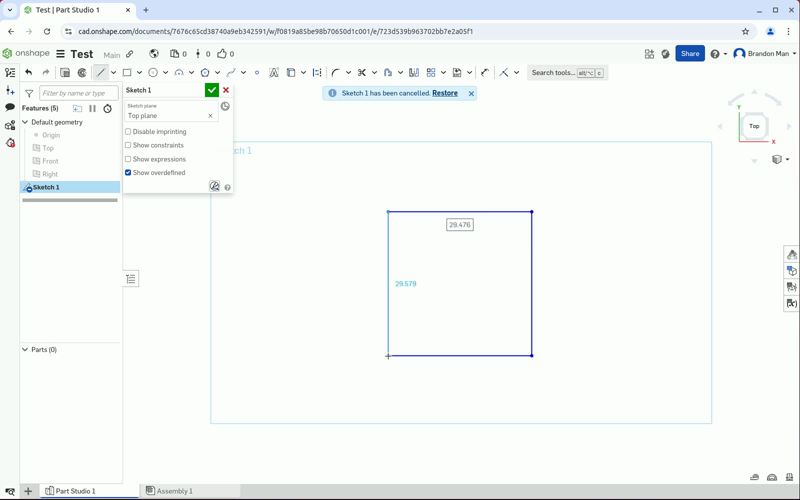
click(388, 355)
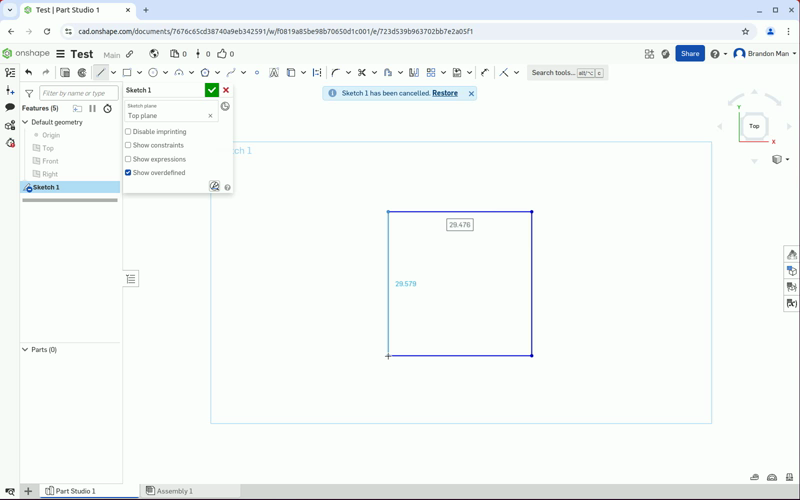
key(esc)
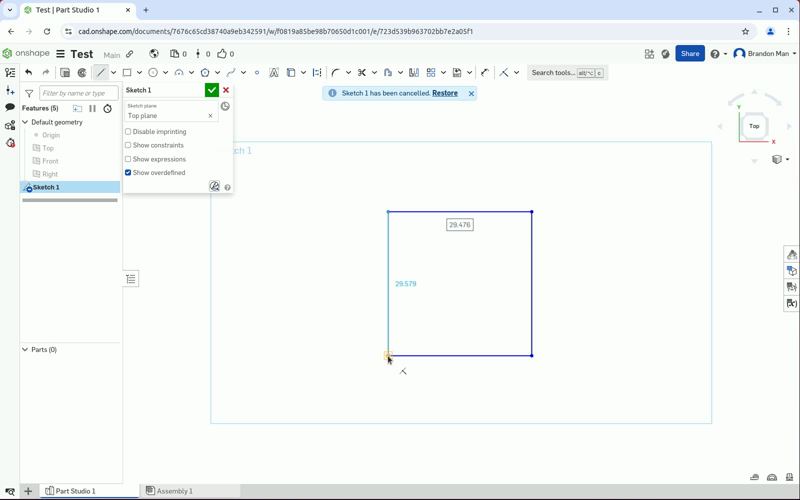
mouse_move(452, 309)
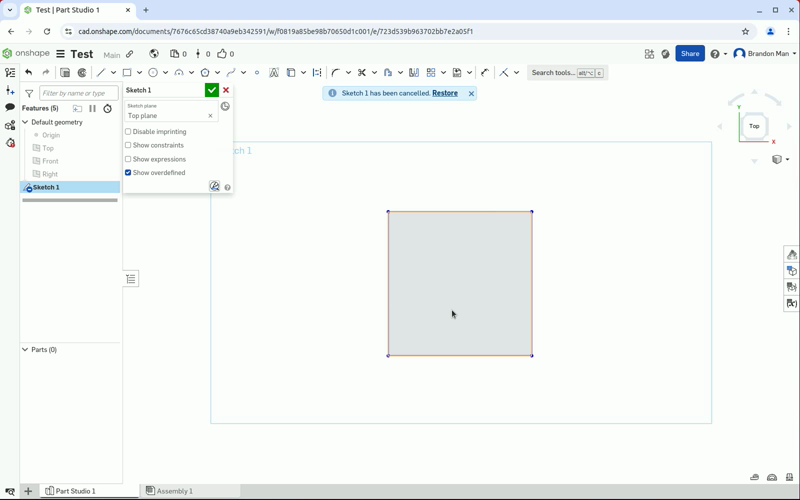
click(452, 309)
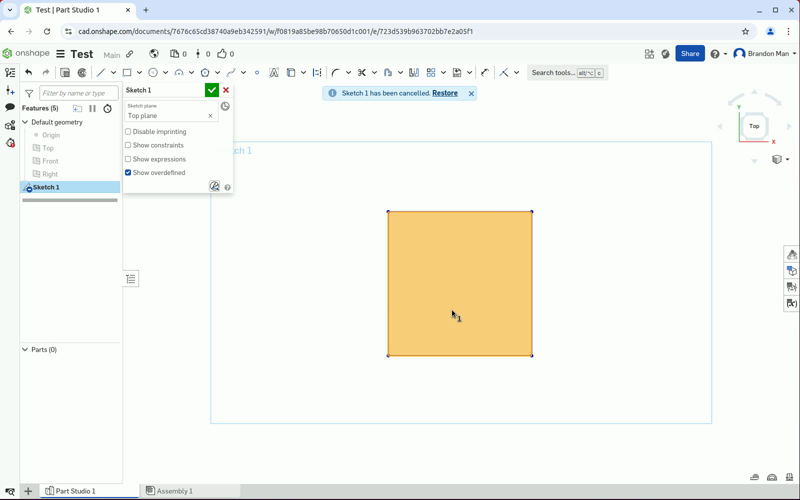
mouse_move(73, 352)
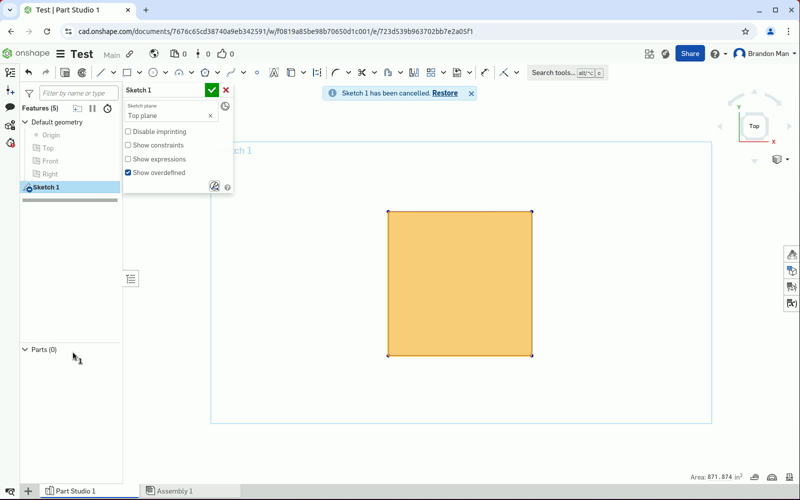
key(shift+y)
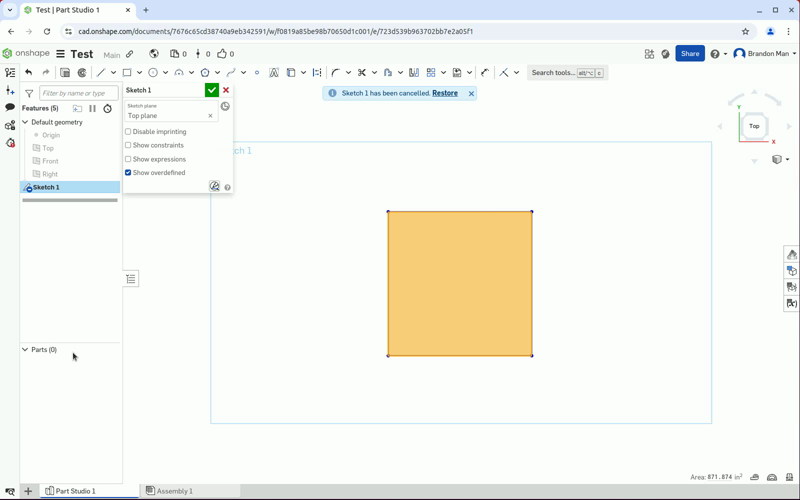
key(shift+e)
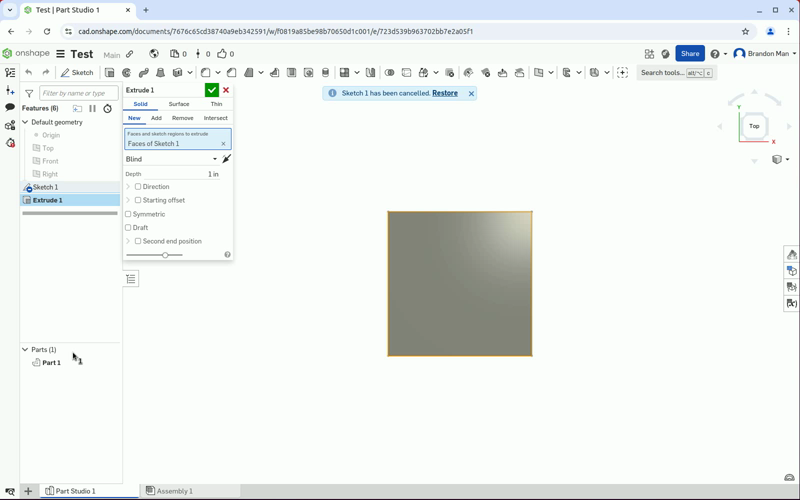
mouse_move(143, 106)
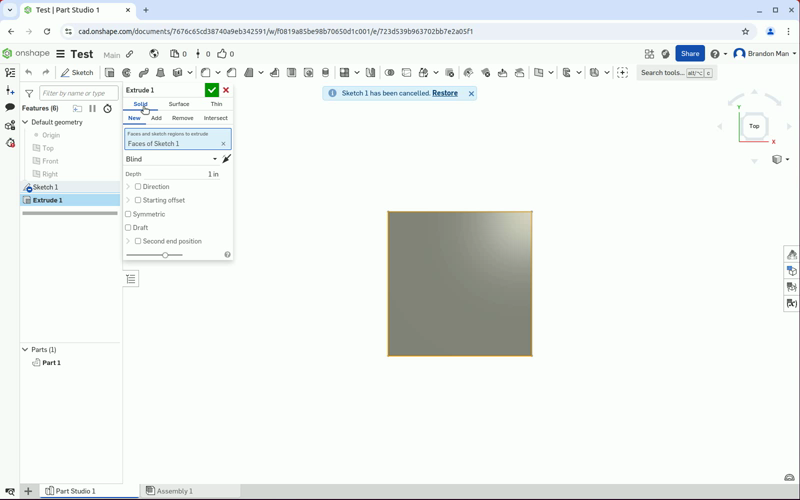
click(143, 106)
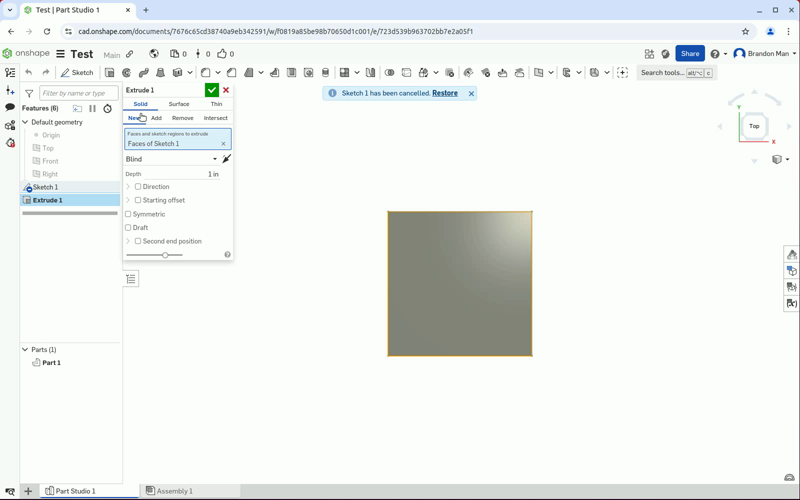
mouse_move(137, 120)
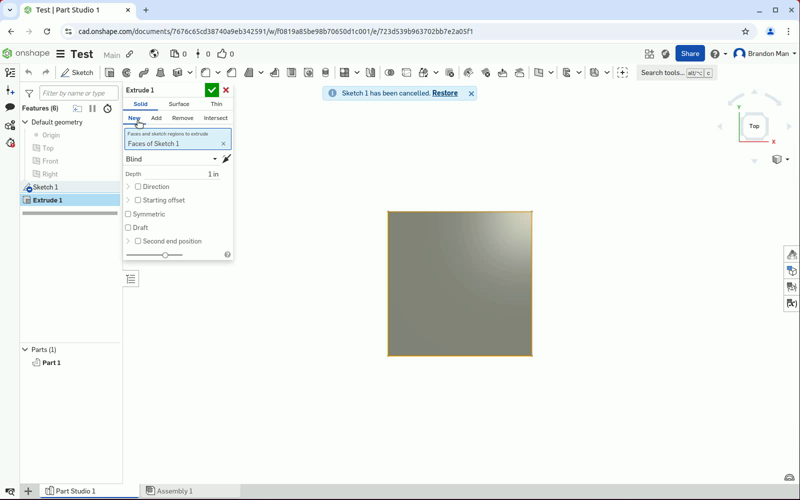
click(137, 120)
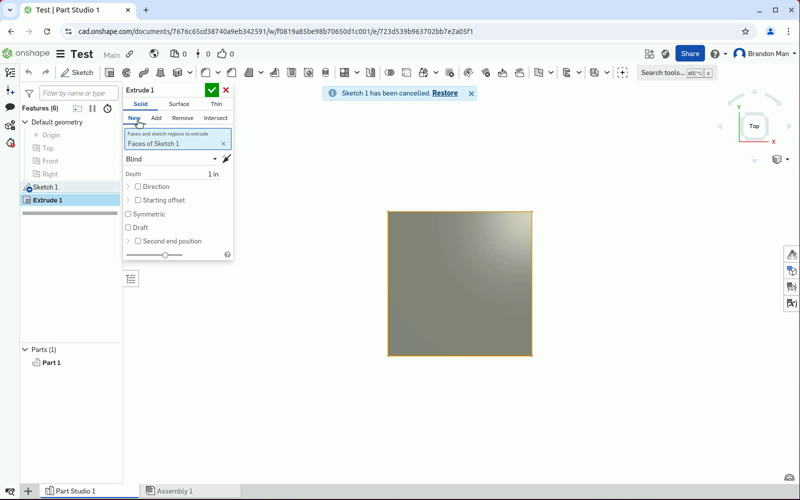
key(tab, 4)
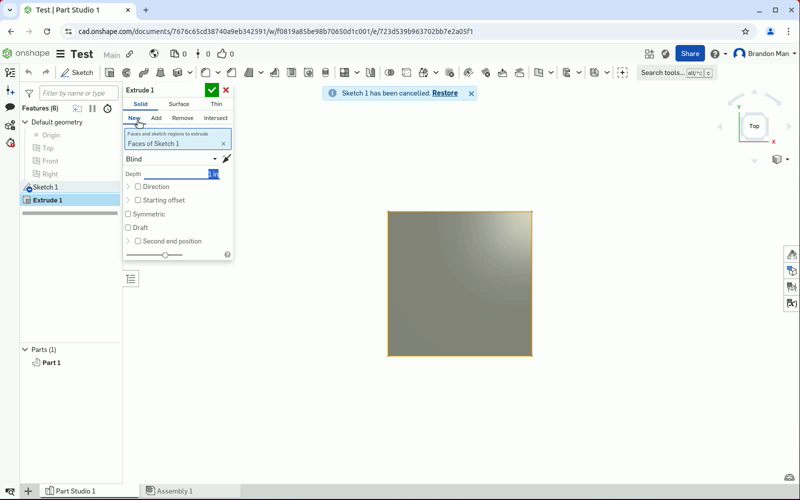
text(7.462)
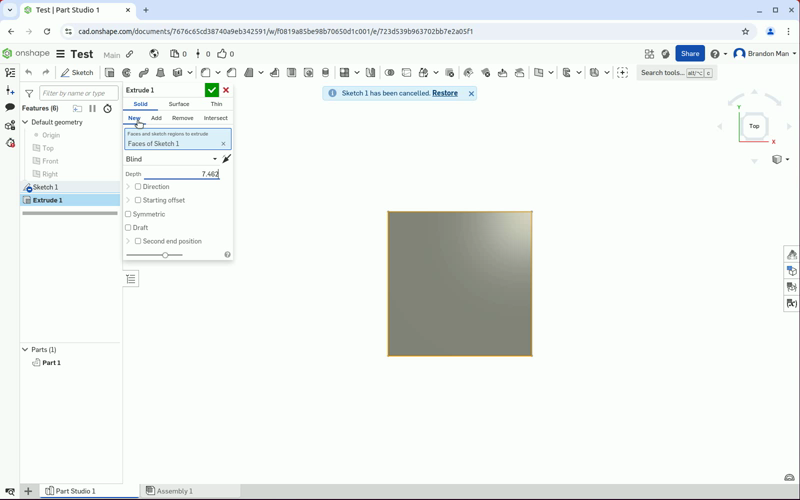
key(enter)
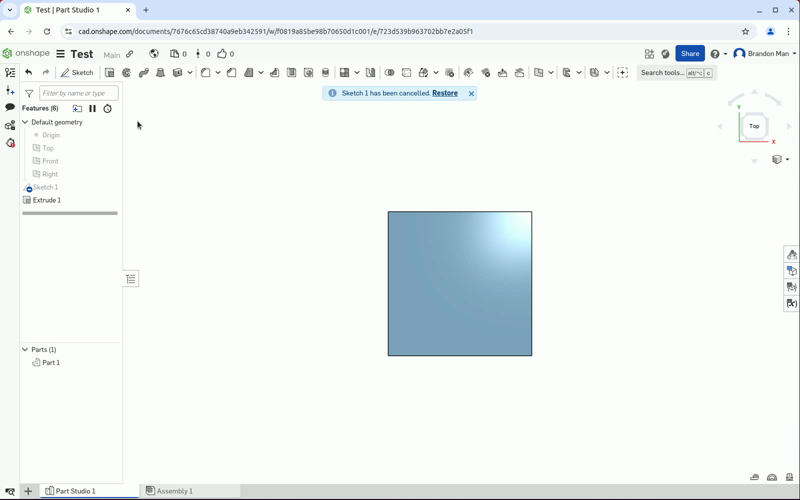
key(shift+h)
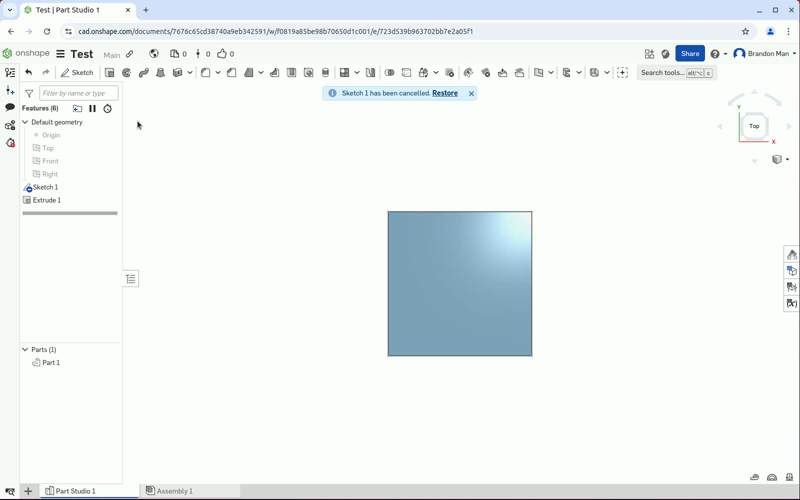
key(shift+h)
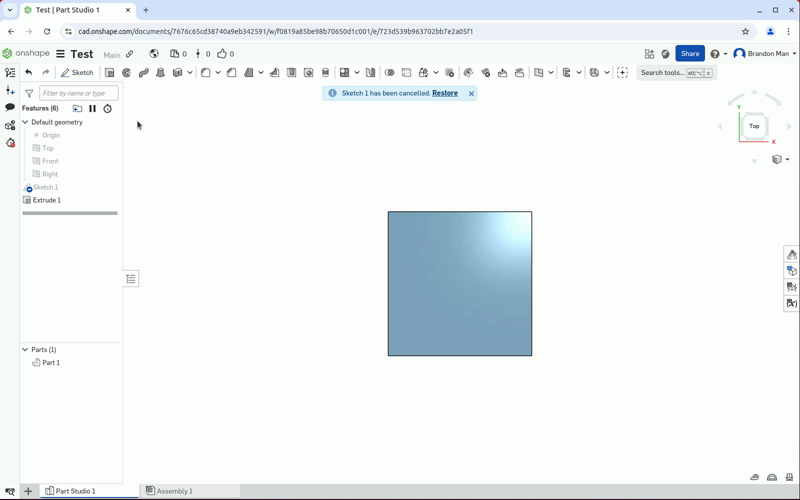
mouse_move(73, 189)
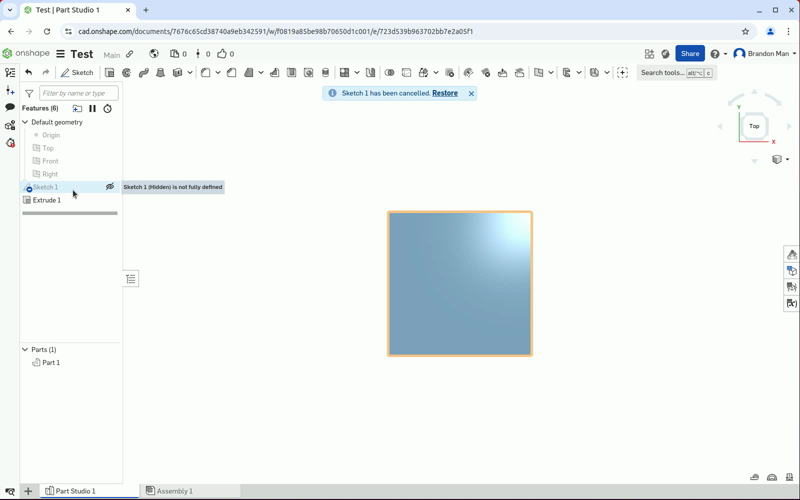
click(73, 189)
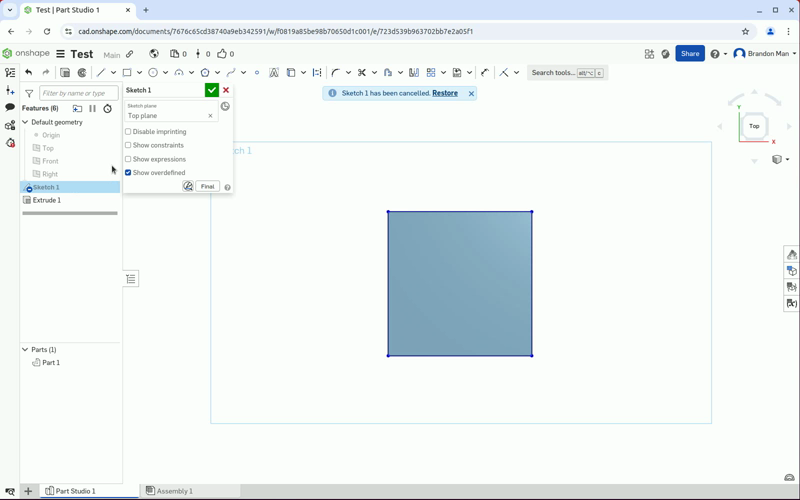
mouse_move(229, 92)
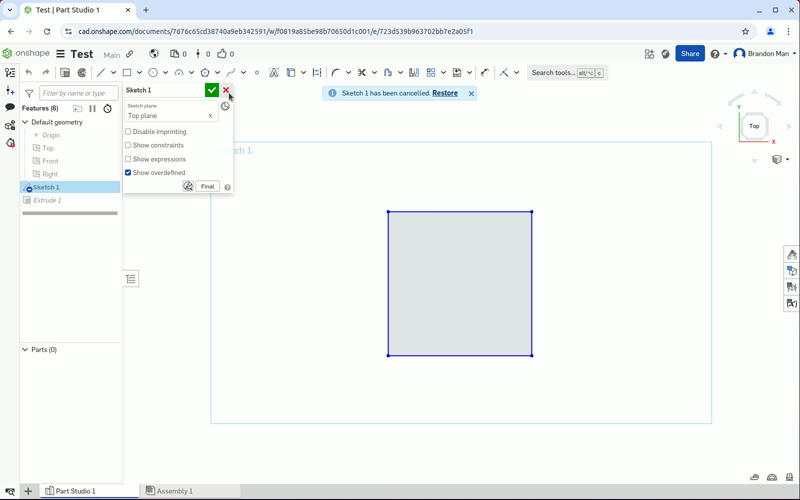
click(229, 92)
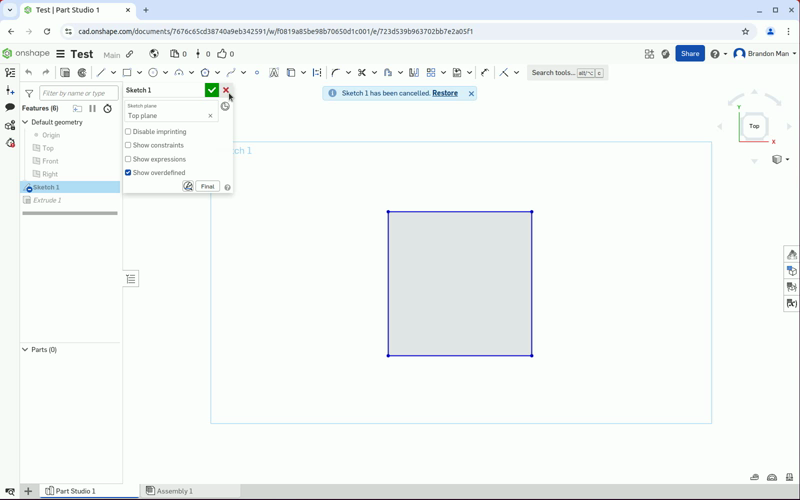
key(shift+s)
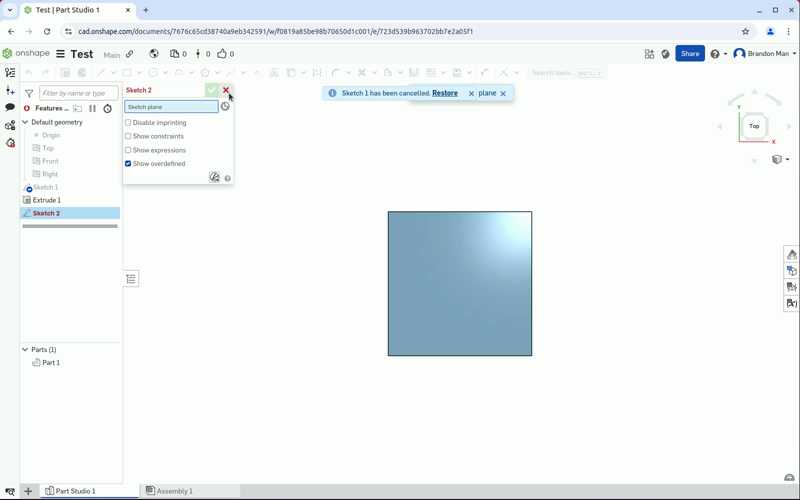
mouse_move(73, 150)
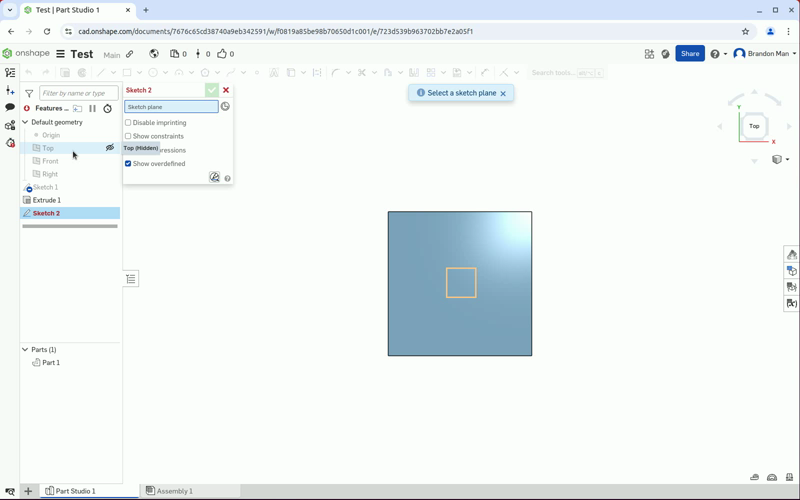
click(73, 150)
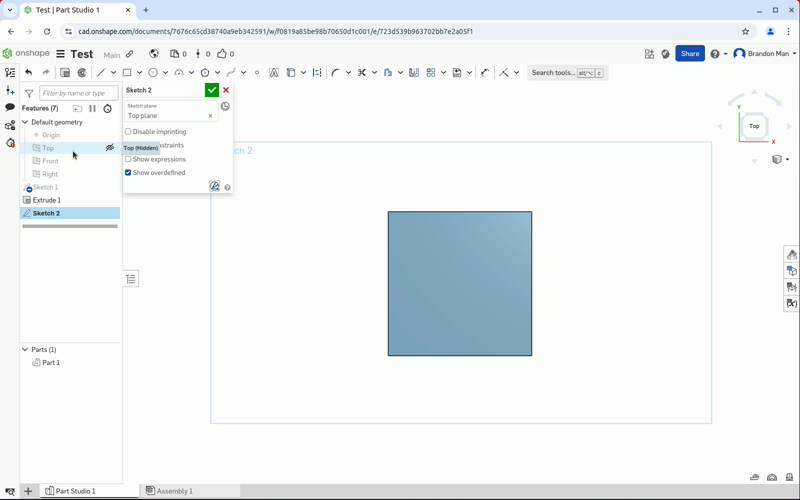
mouse_move(73, 352)
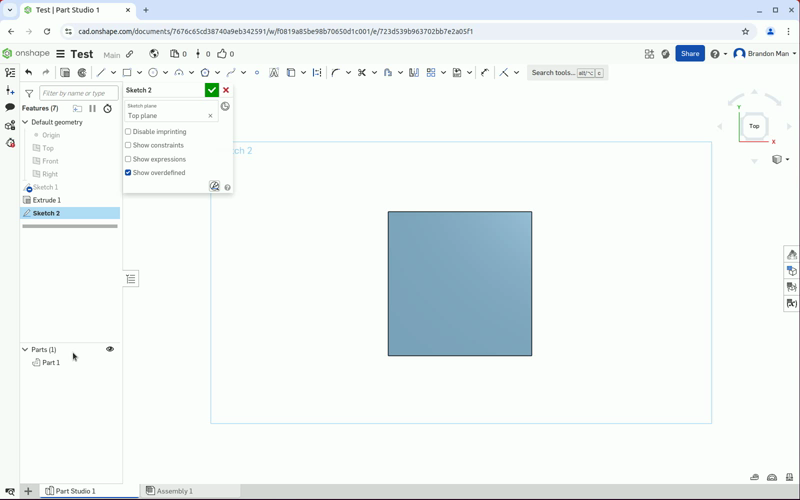
key(y)
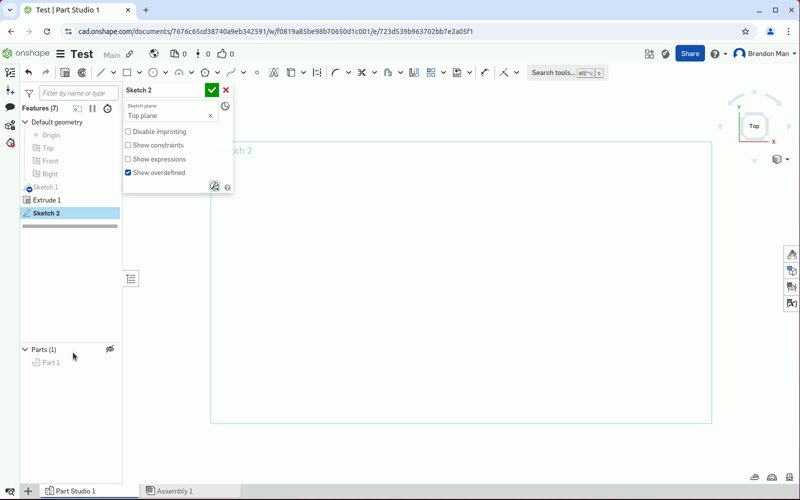
key(c)
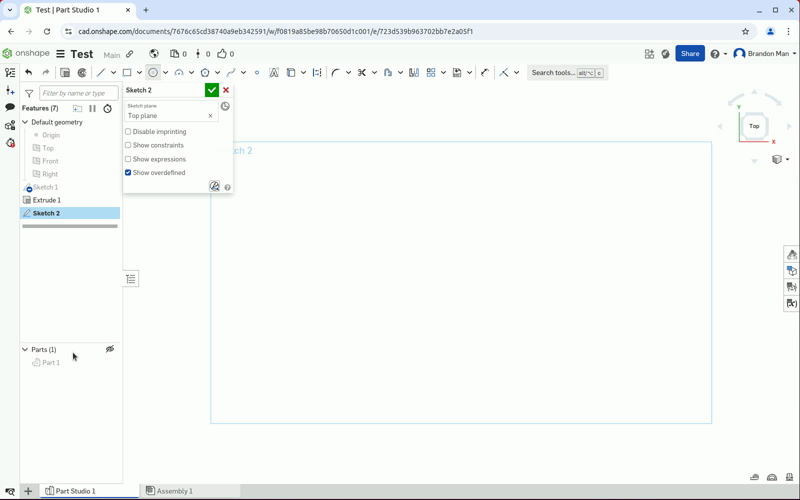
key_down(shift)
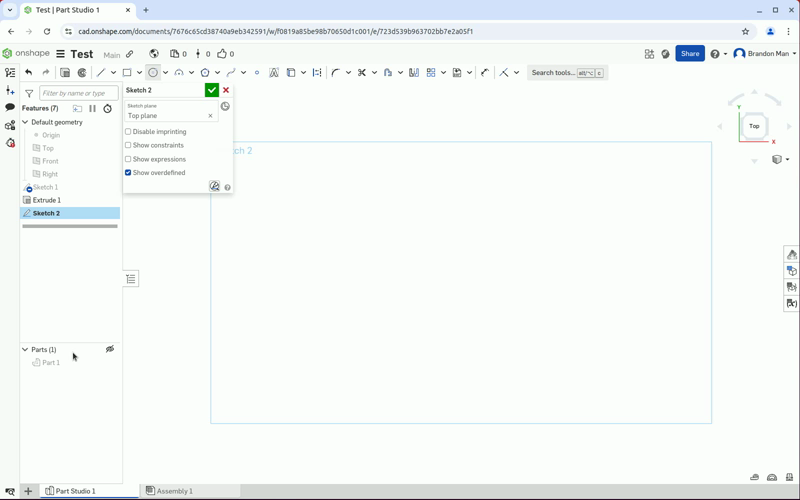
mouse_move(461, 282)
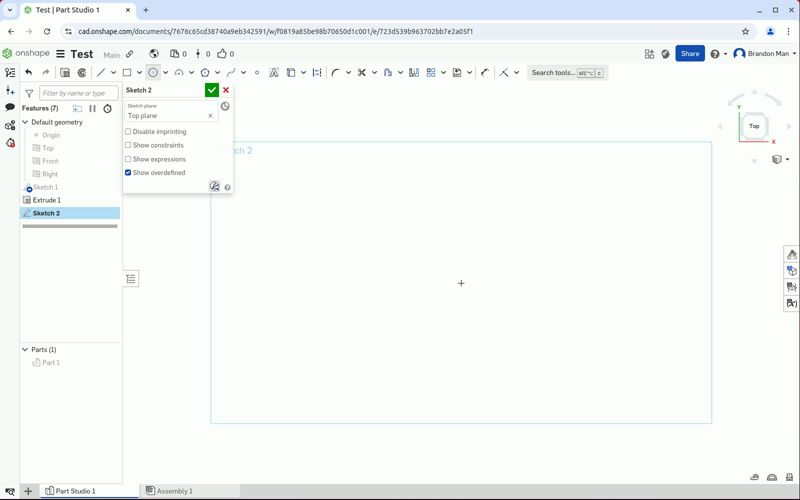
click(461, 282)
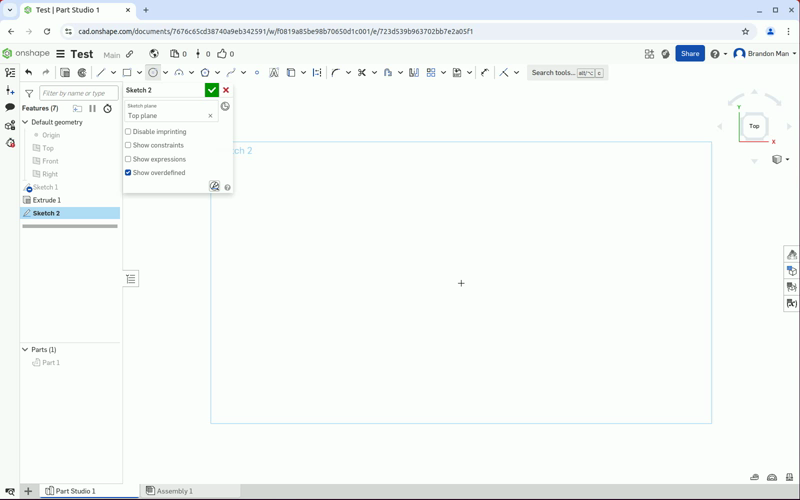
key_up(shift)
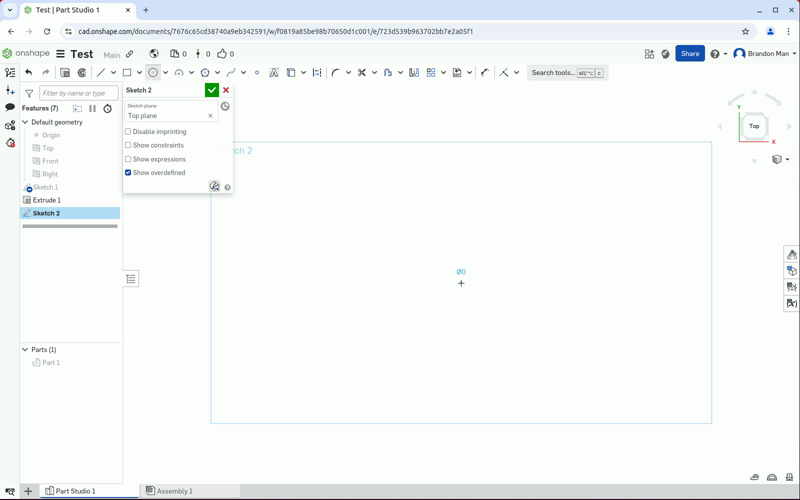
mouse_move(574, 282)
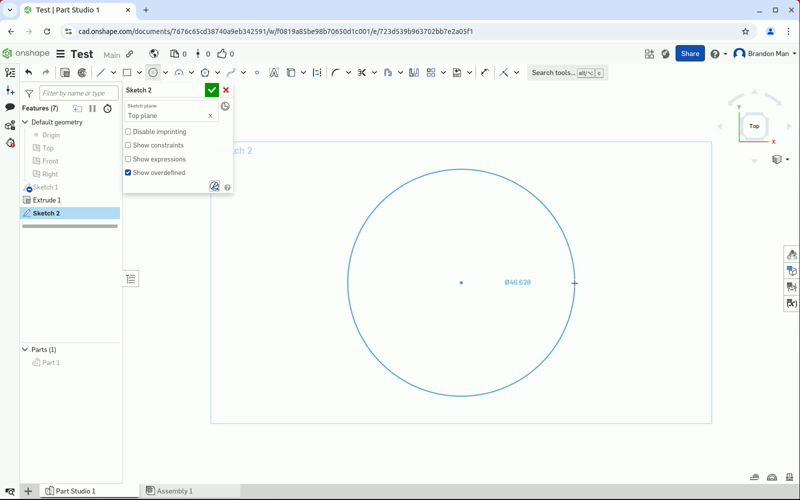
click(574, 282)
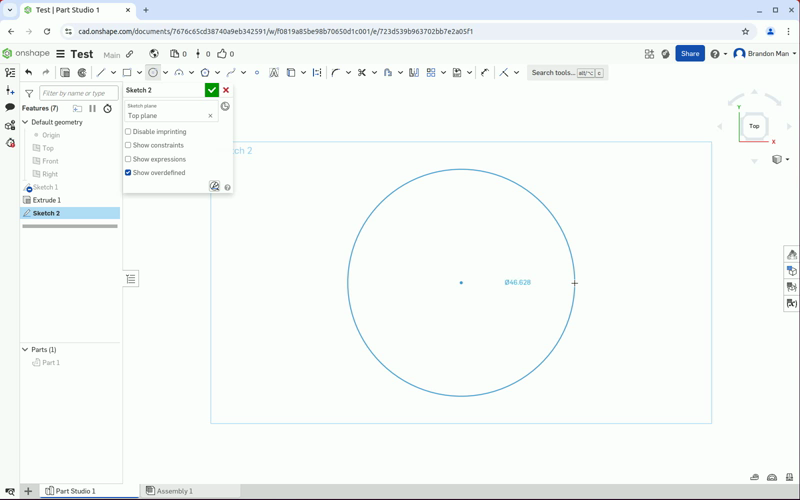
key(esc)
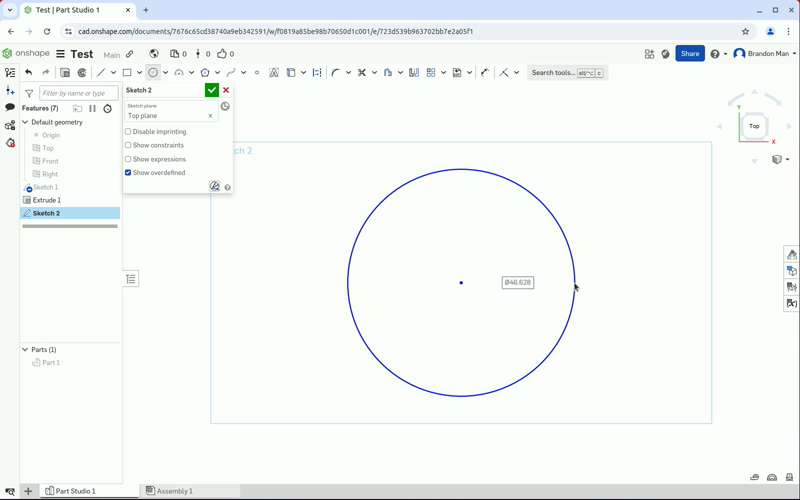
key(l)
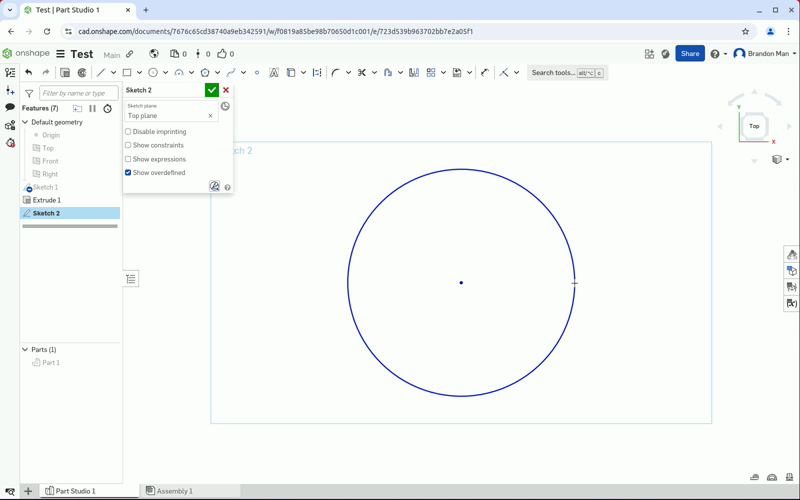
key_down(shift)
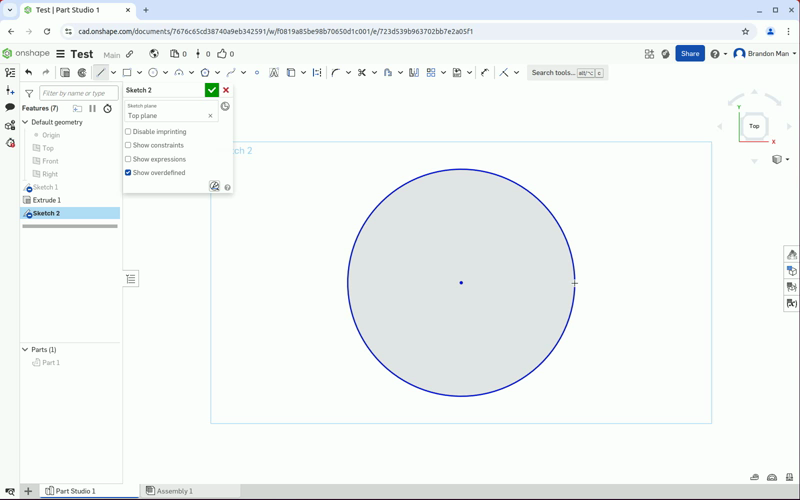
mouse_move(388, 355)
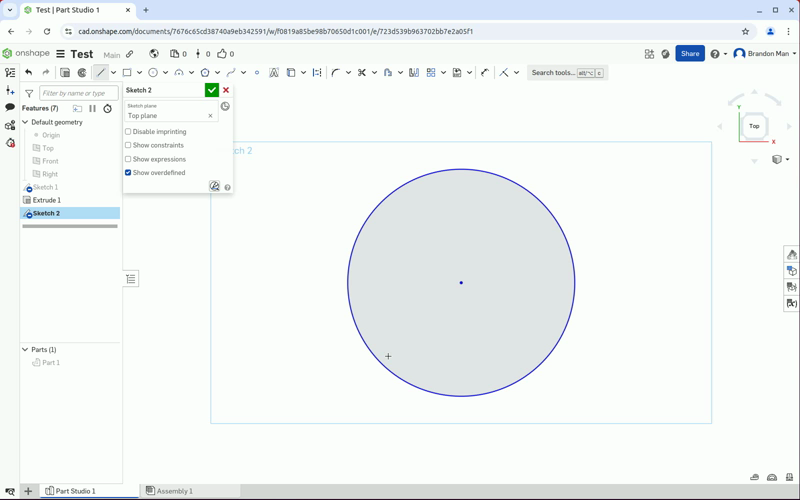
click(388, 355)
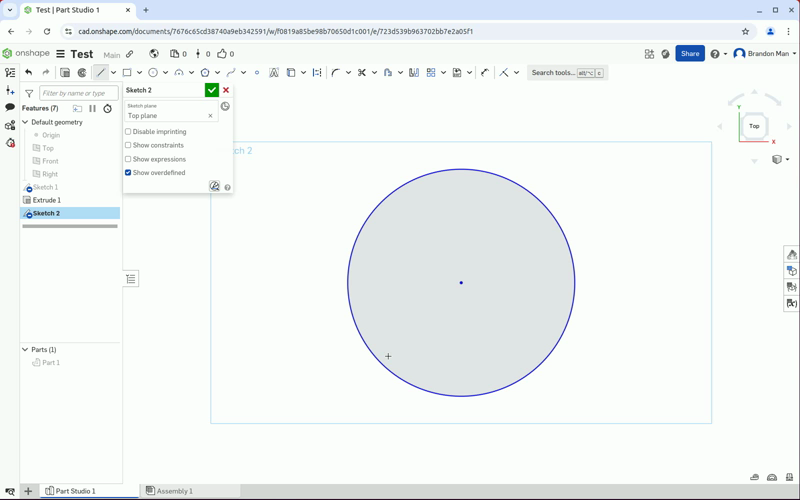
key_up(shift)
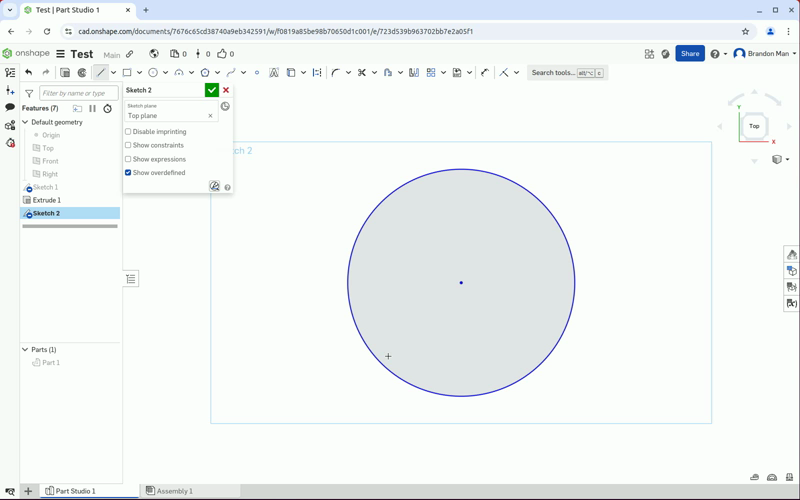
key_down(shift)
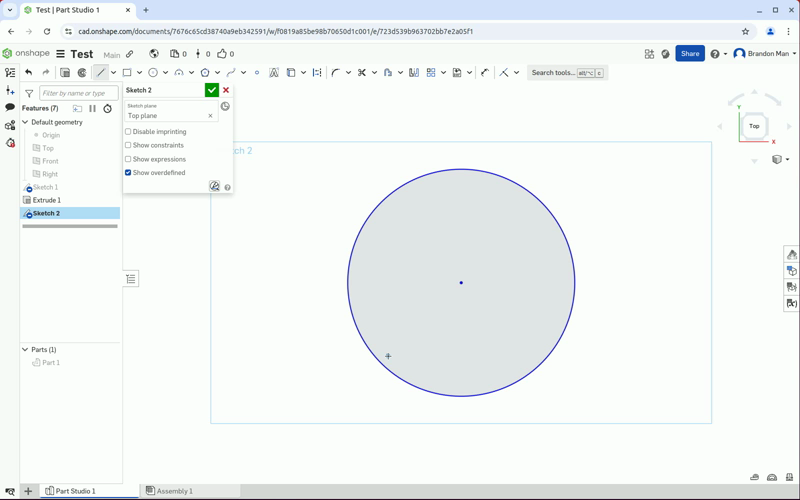
mouse_move(532, 355)
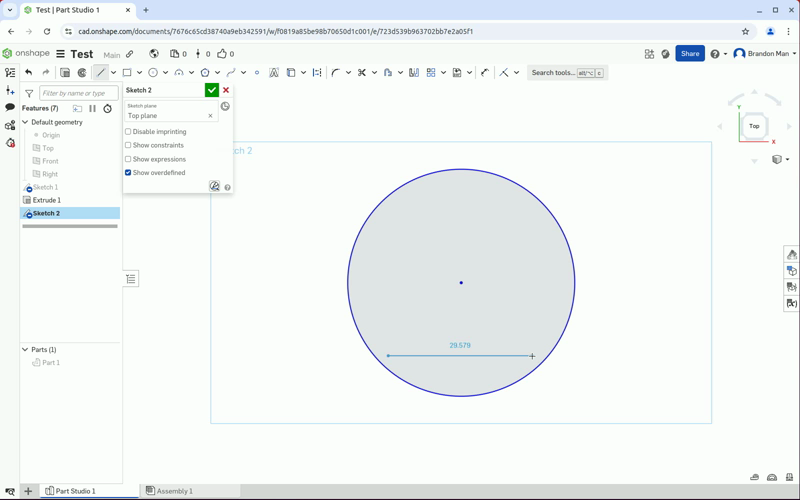
click(532, 355)
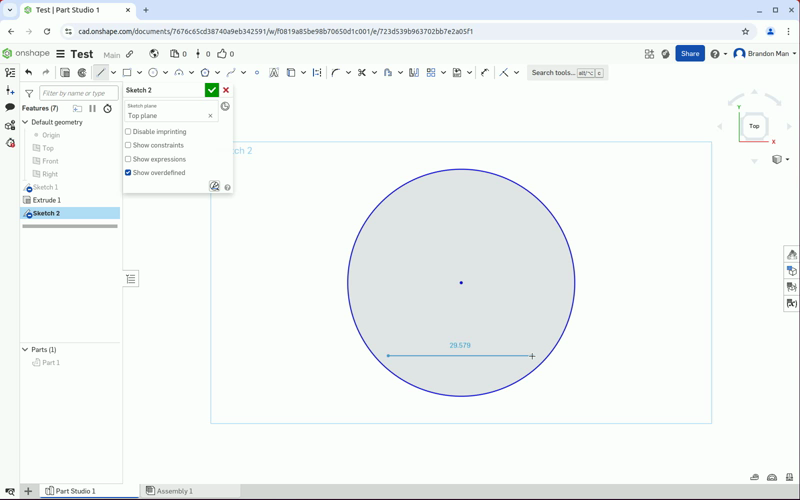
key_up(shift)
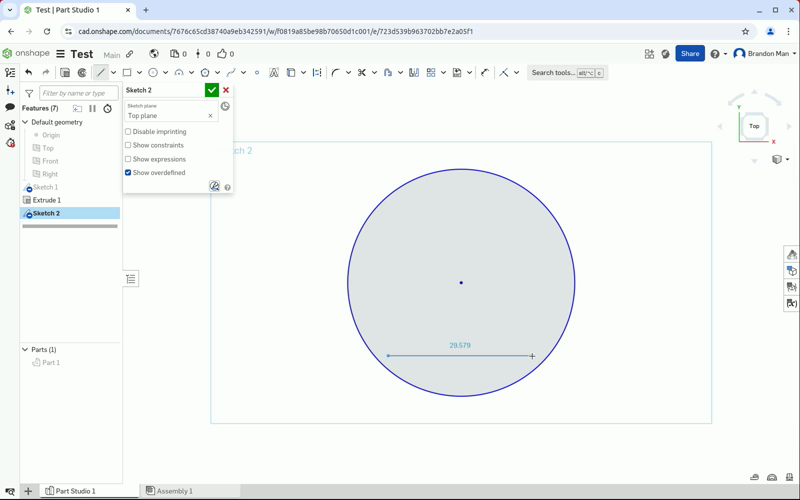
key_down(shift)
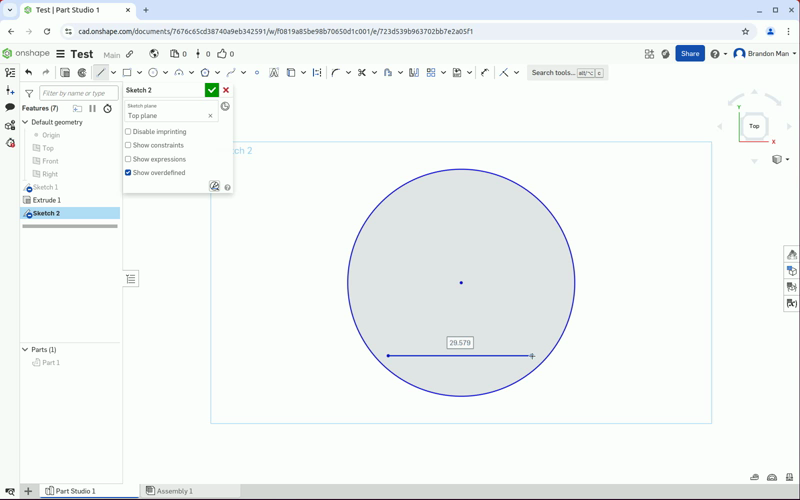
mouse_move(532, 209)
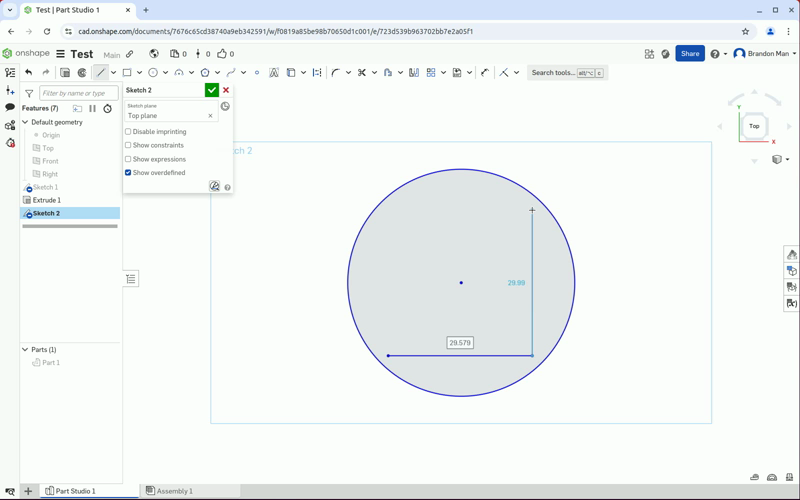
click(532, 209)
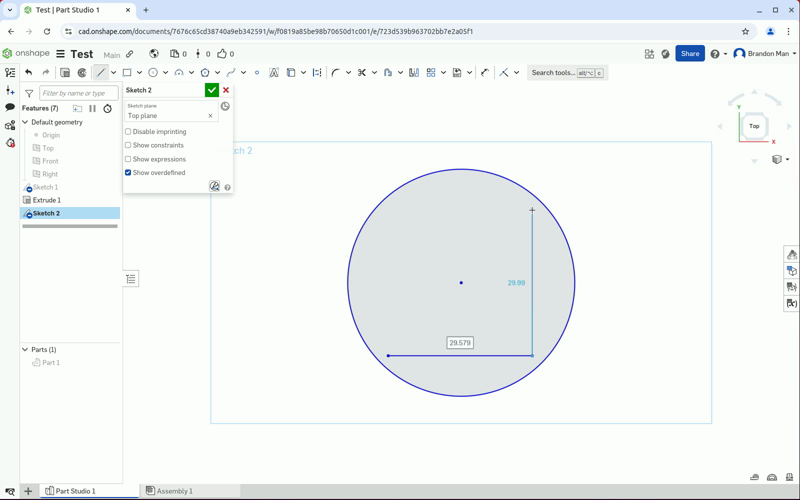
key_up(shift)
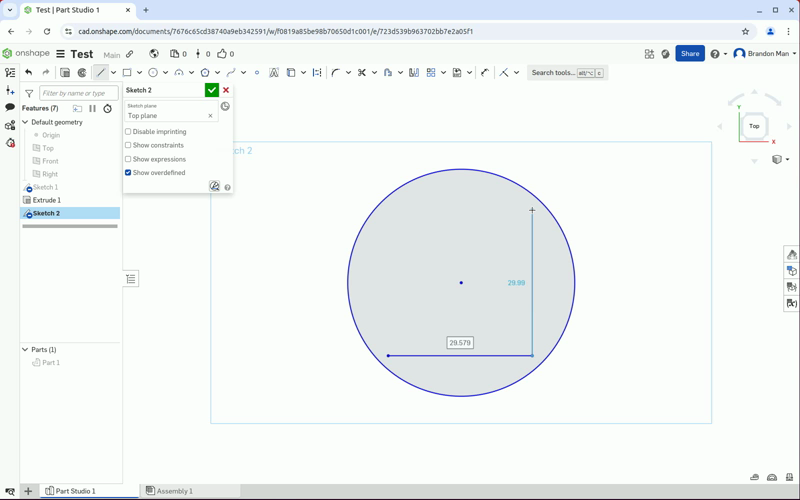
key_down(shift)
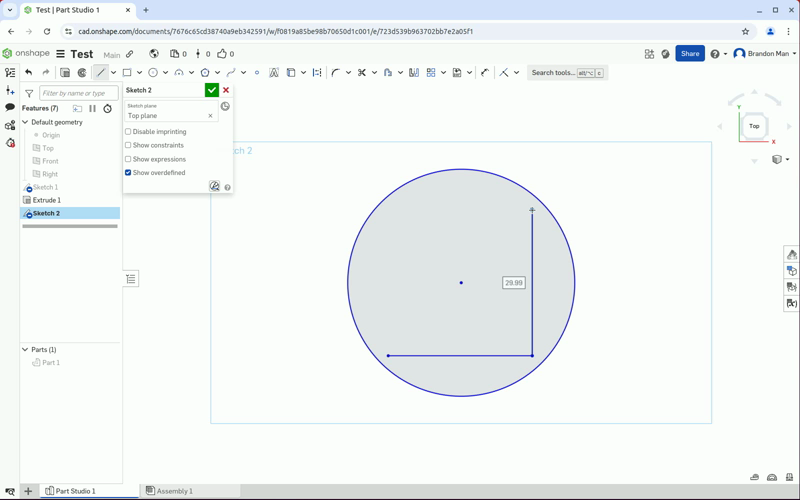
mouse_move(388, 209)
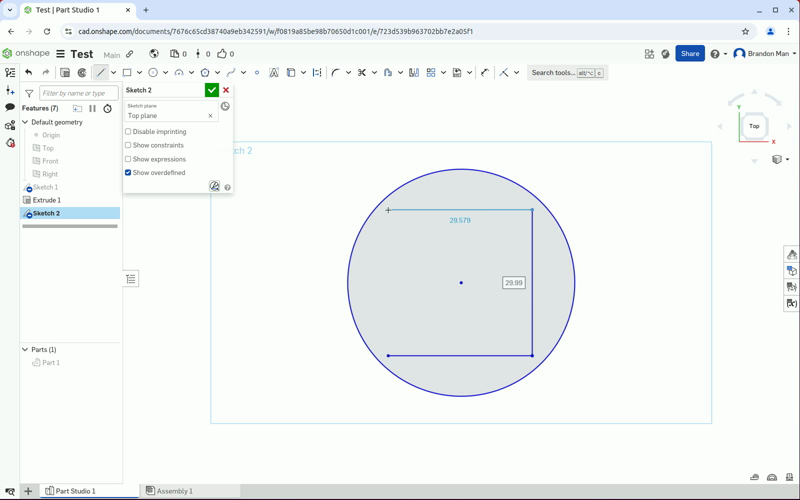
click(388, 209)
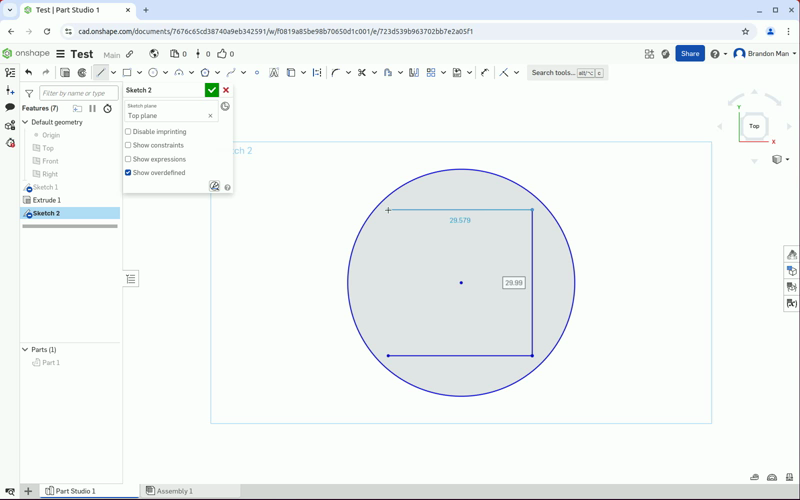
key_up(shift)
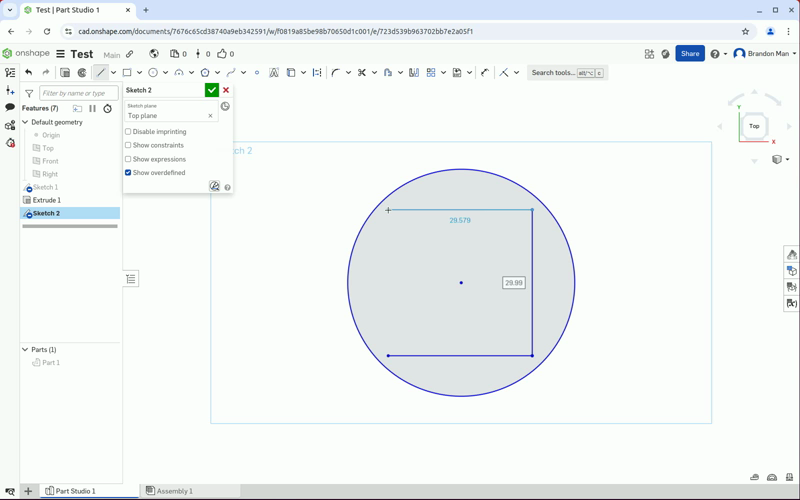
key_down(shift)
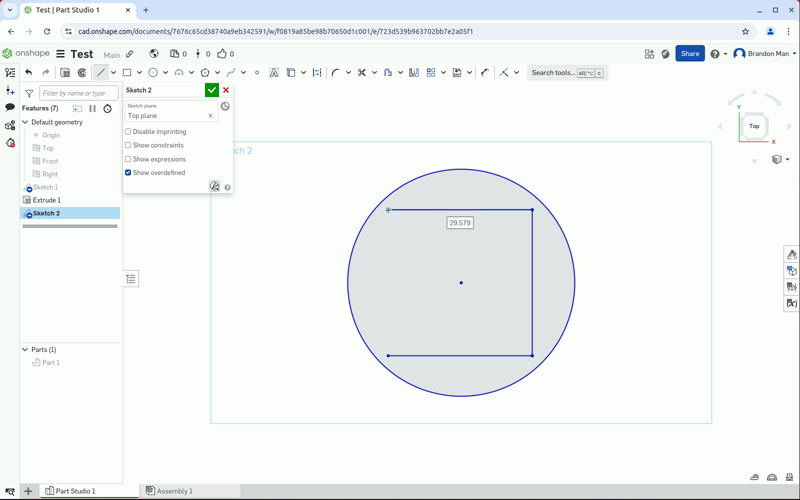
mouse_move(388, 355)
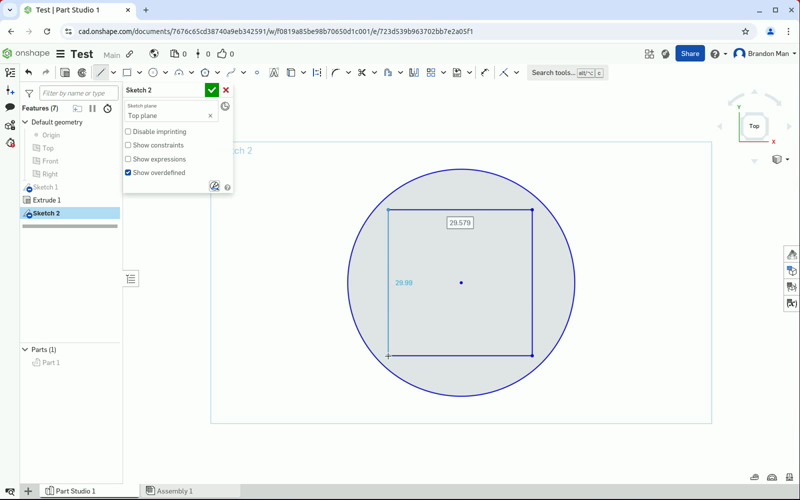
key_up(shift)
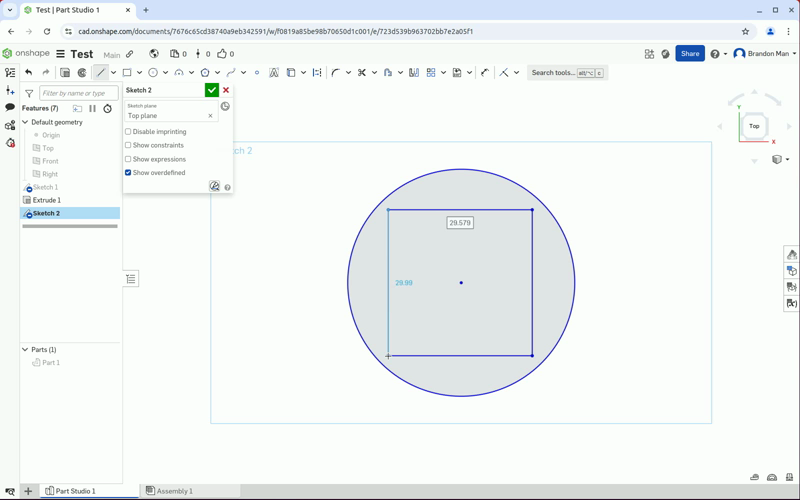
click(388, 355)
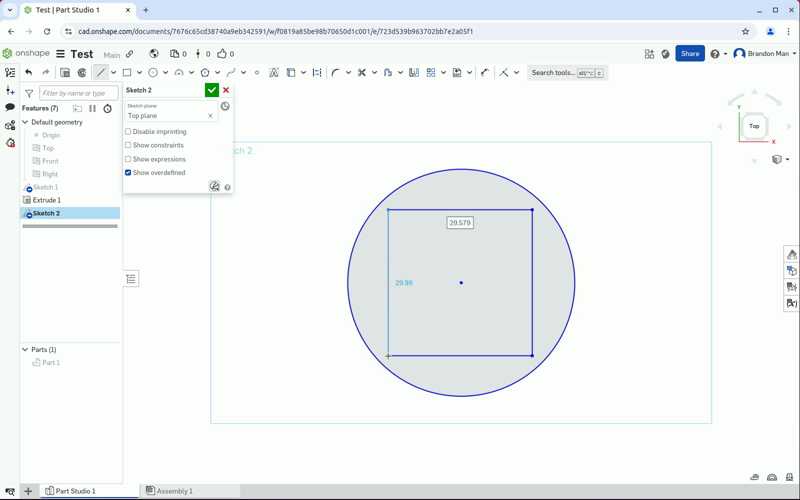
key(esc)
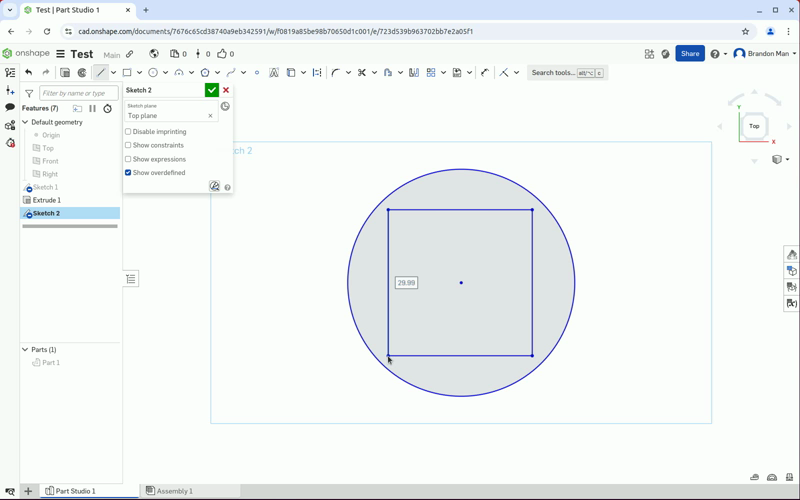
mouse_move(374, 278)
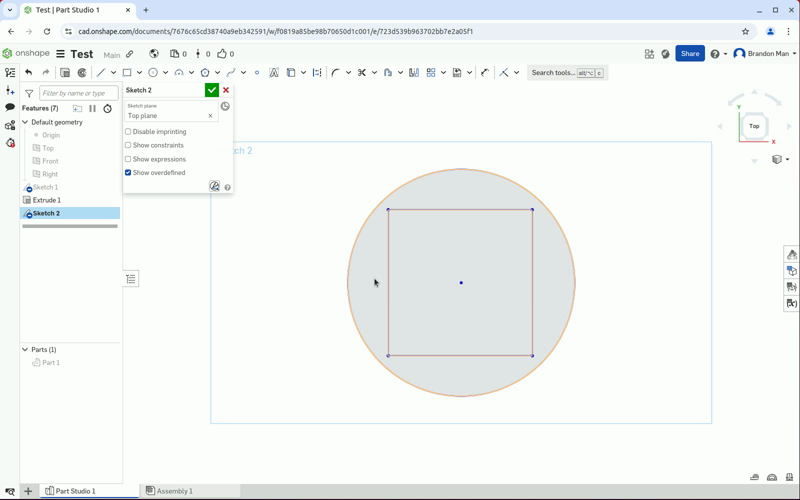
click(374, 278)
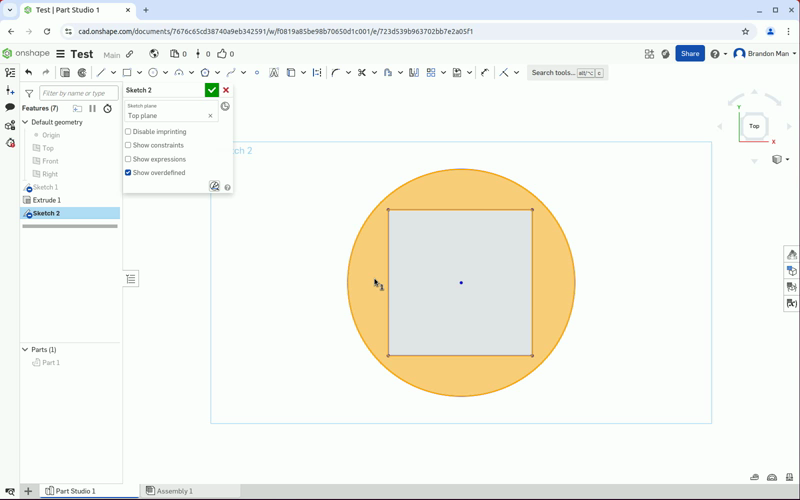
mouse_move(73, 352)
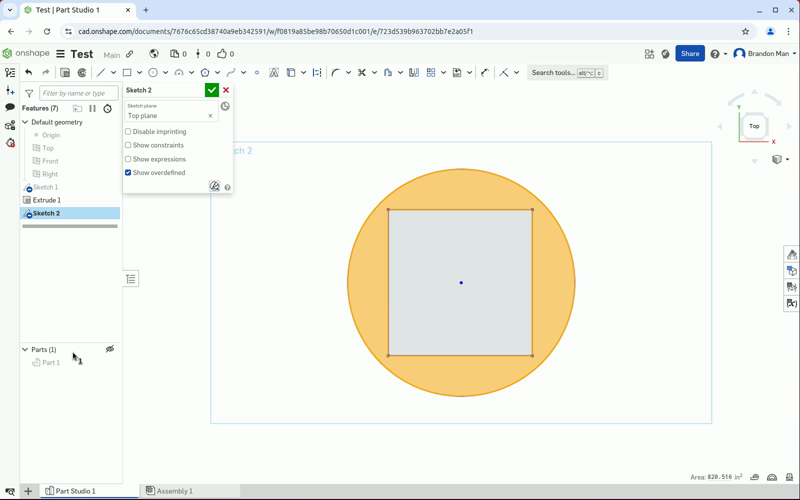
key(shift+y)
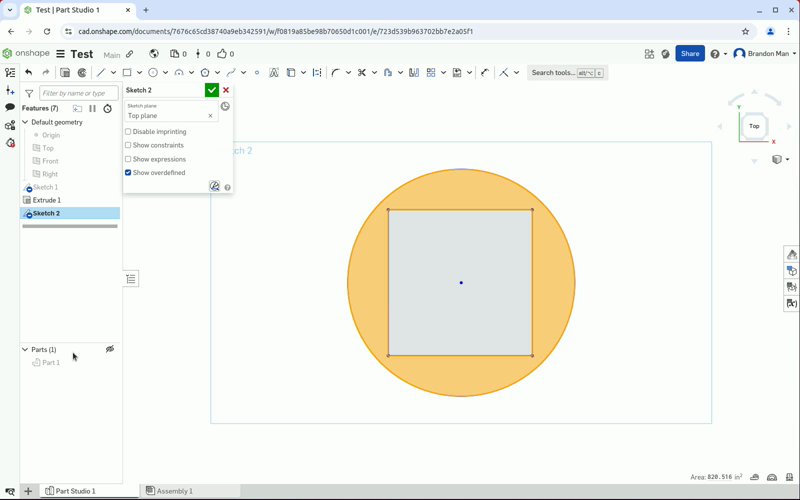
key(shift+e)
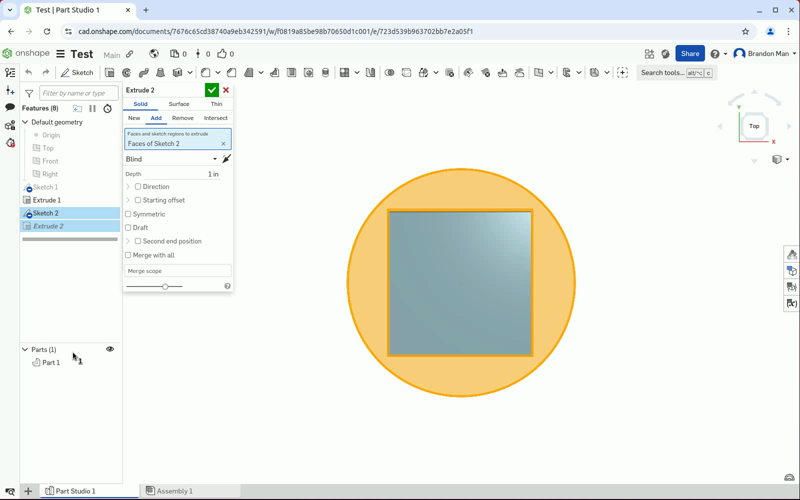
mouse_move(143, 106)
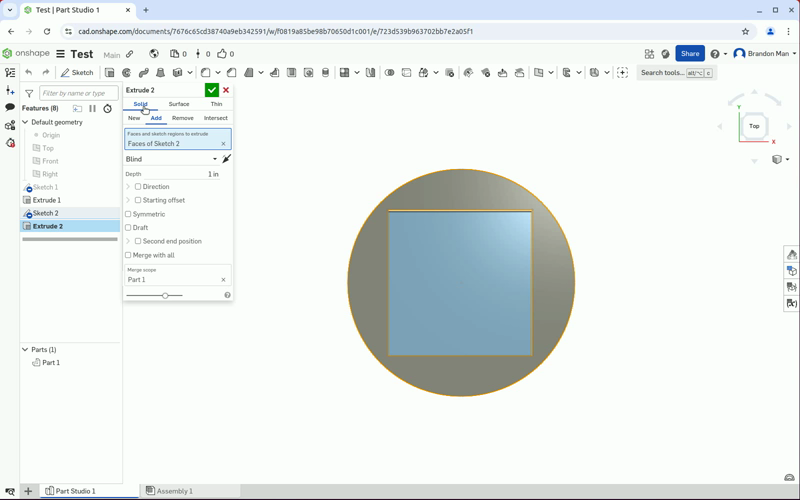
click(143, 106)
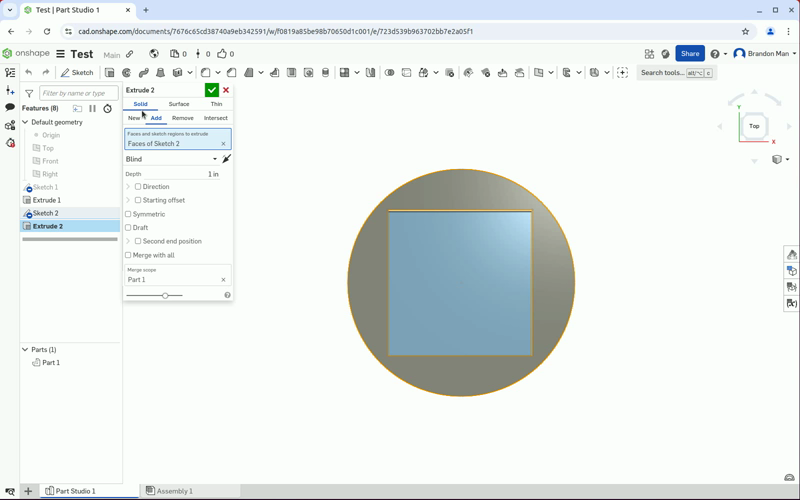
mouse_move(137, 120)
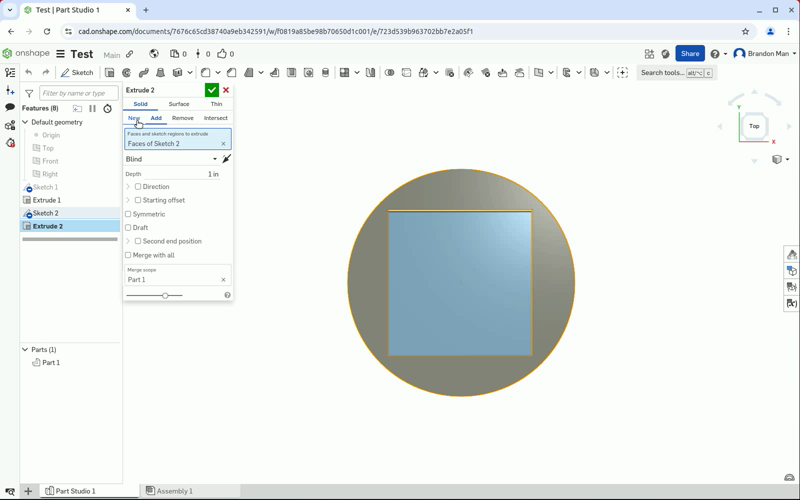
click(137, 120)
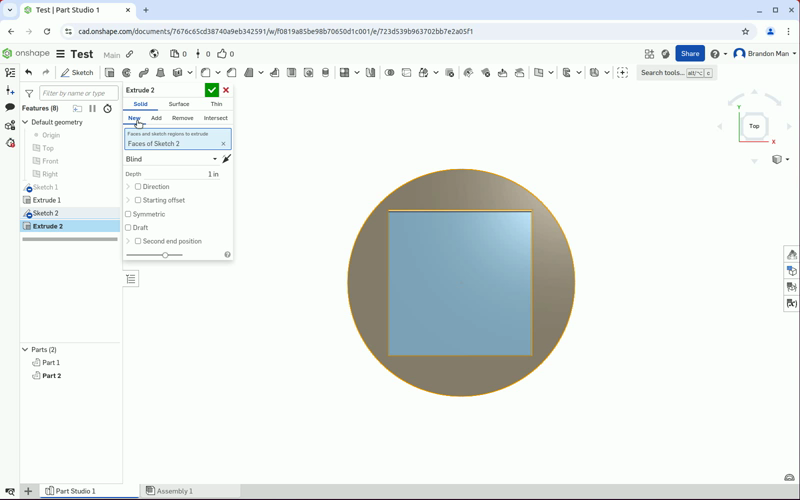
key(tab, 4)
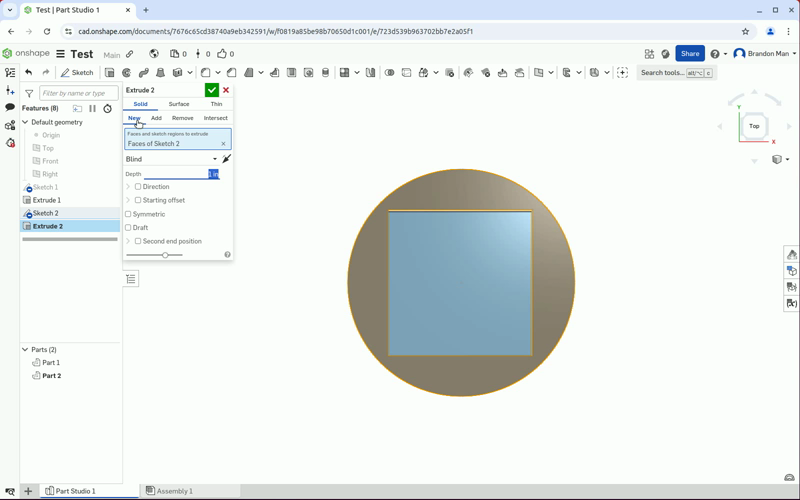
text(7.462)
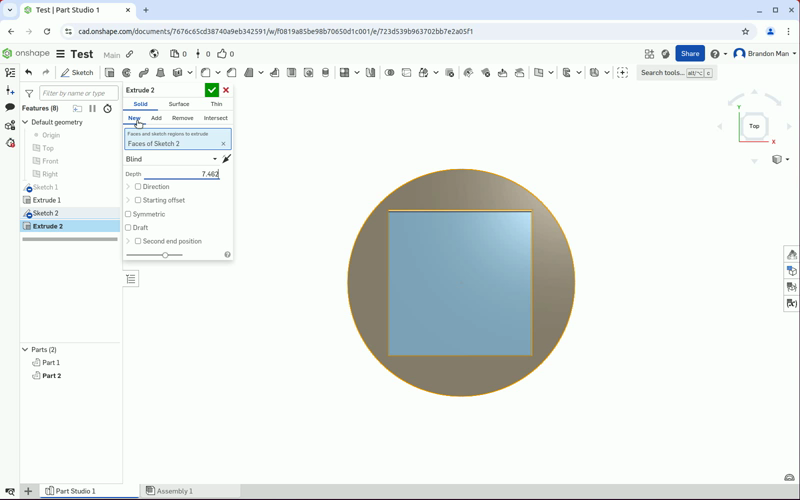
key(enter)
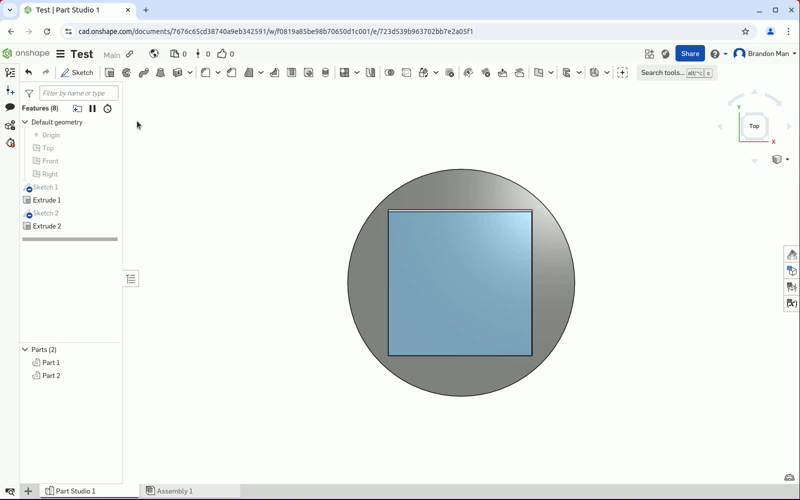
key(shift+h)
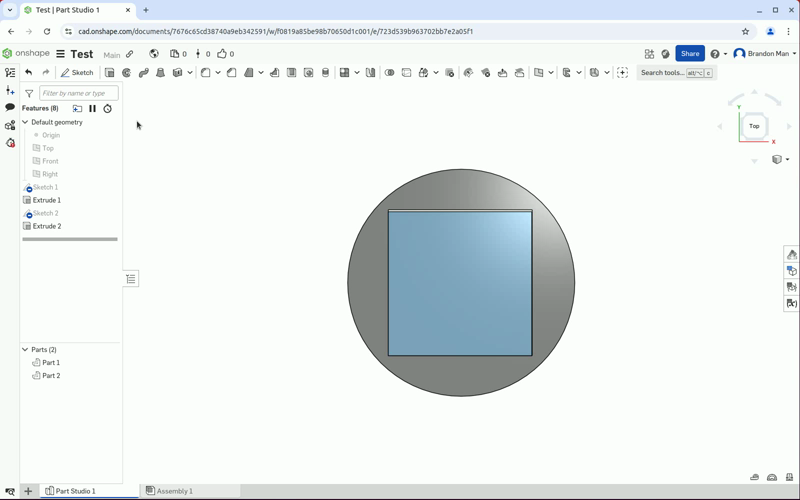
key(shift+h)
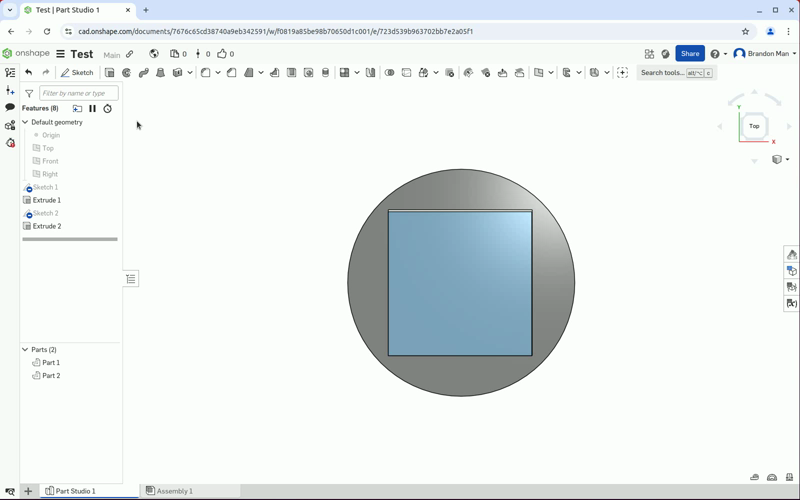
mouse_move(73, 189)
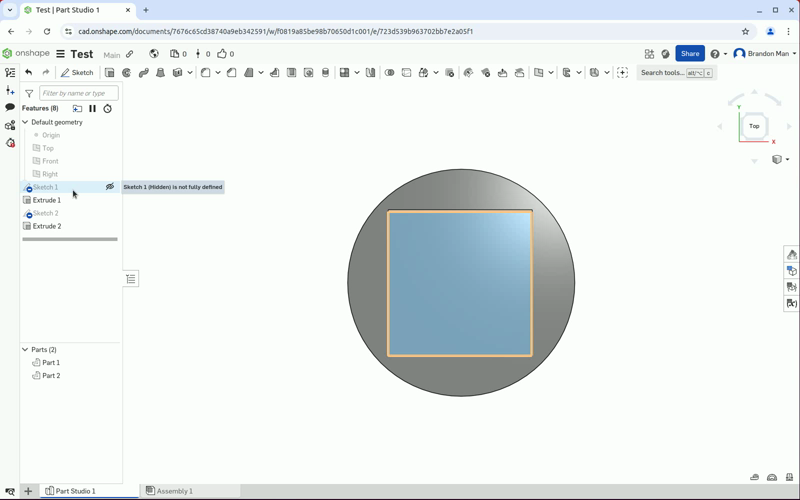
click(73, 189)
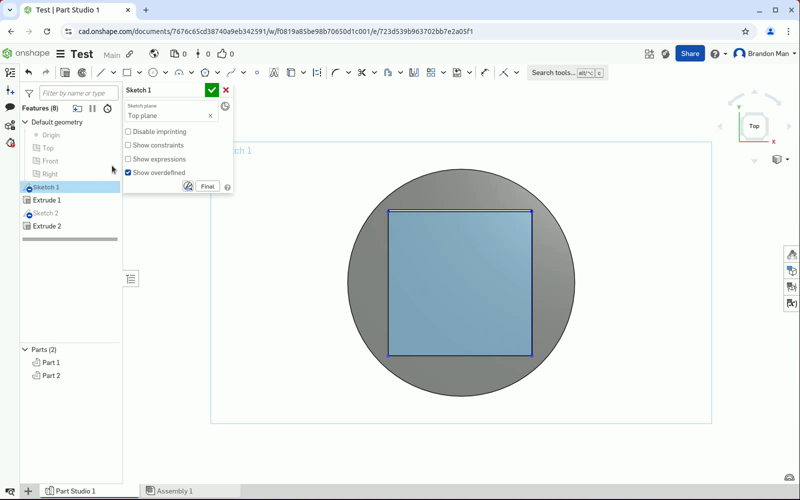
mouse_move(229, 92)
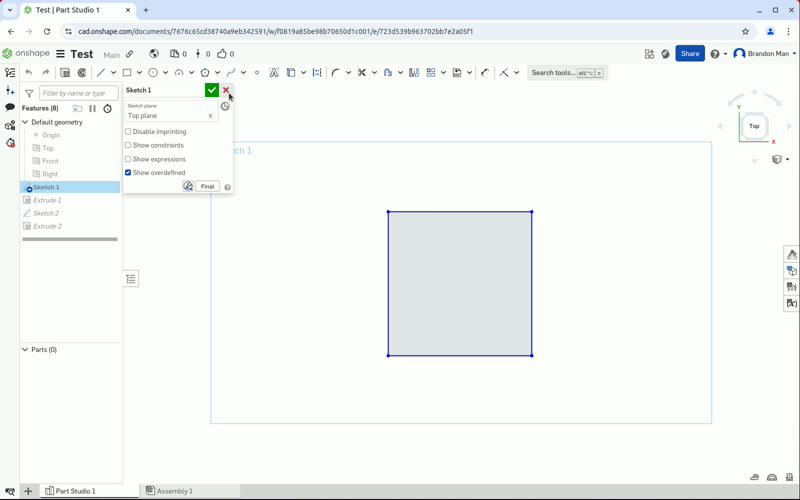
click(229, 92)
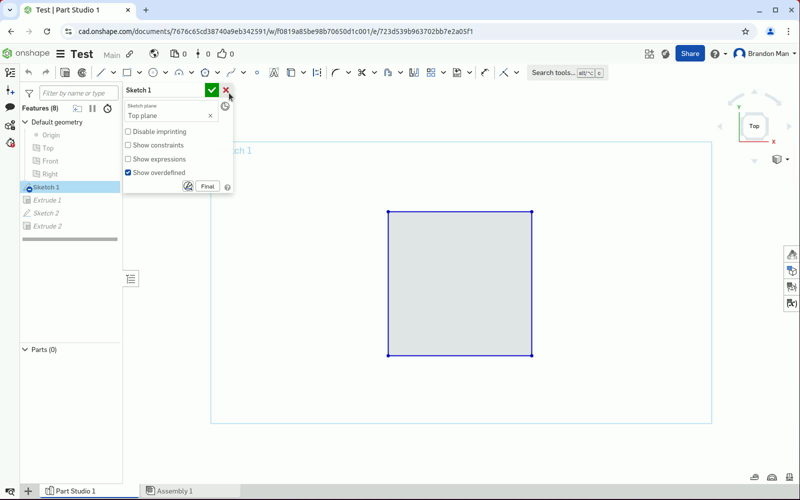
key(shift+s)
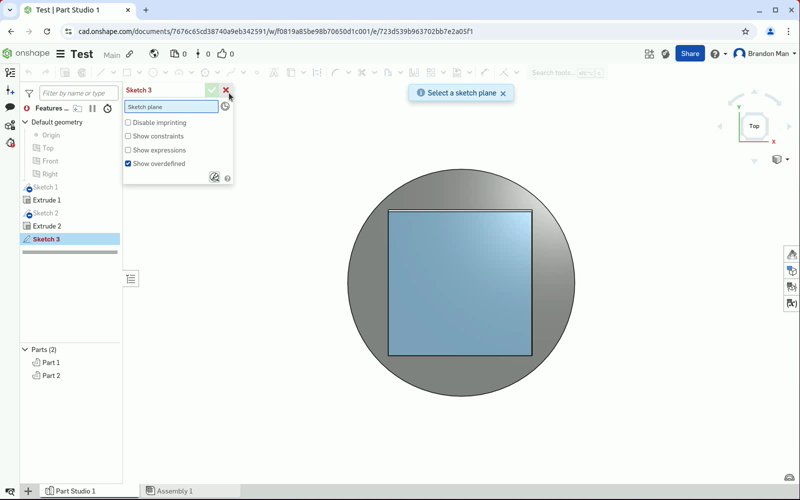
mouse_move(73, 150)
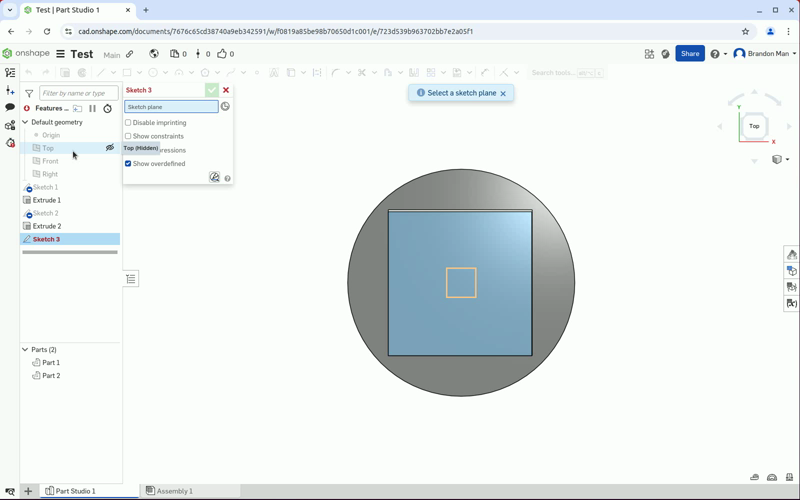
click(73, 150)
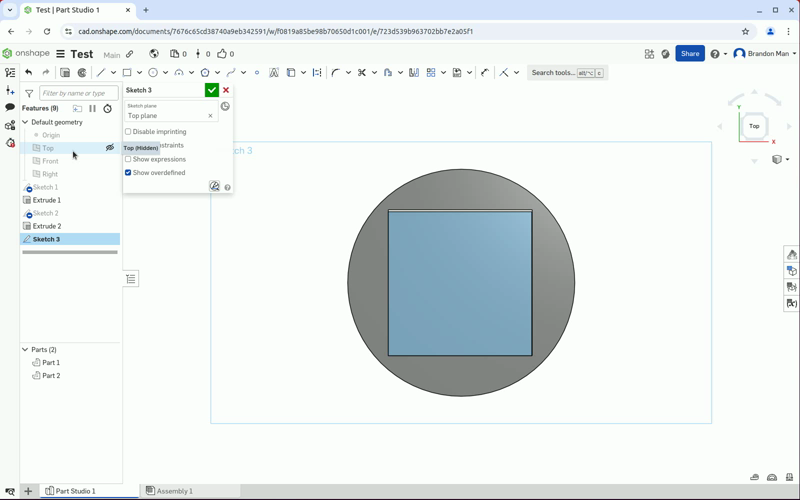
mouse_move(73, 352)
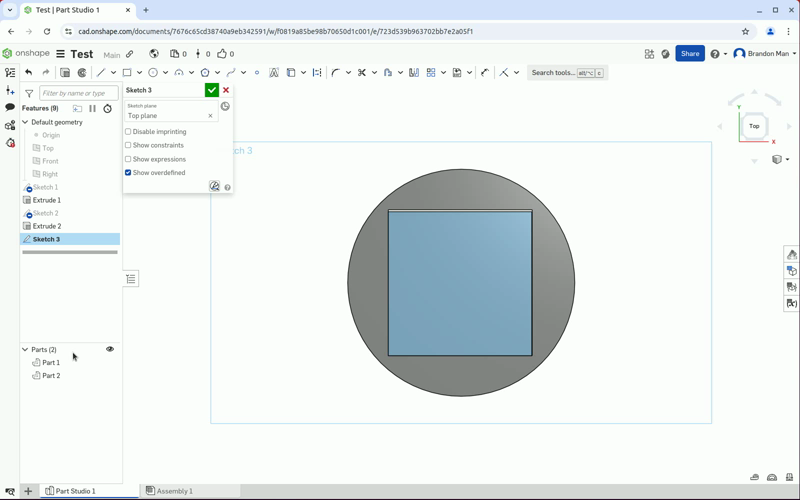
key(y)
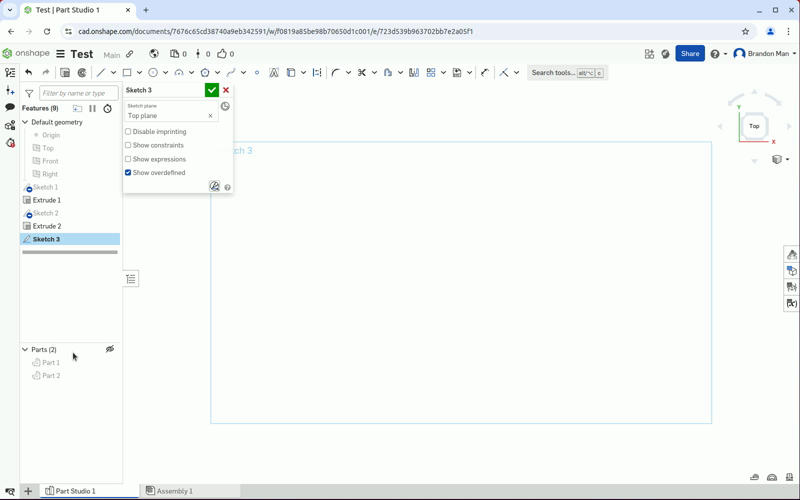
key(l)
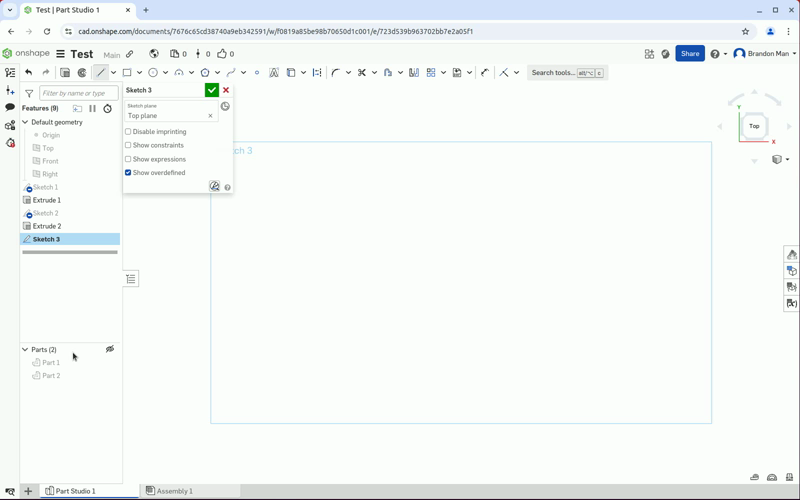
key_down(shift)
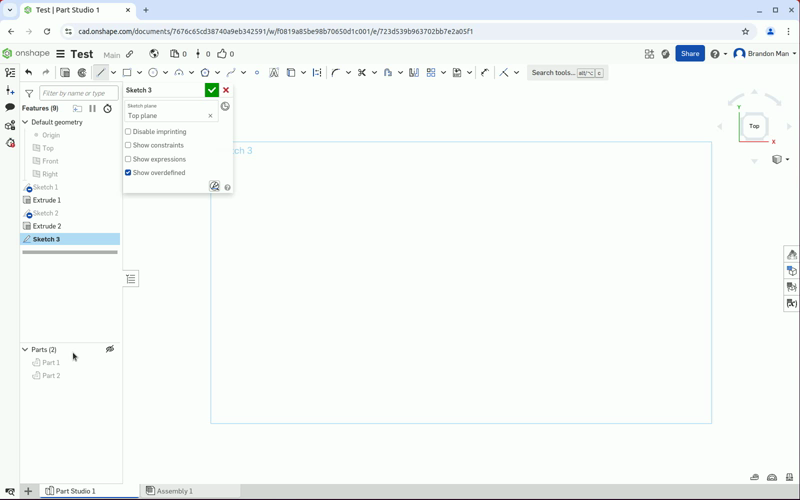
mouse_move(388, 355)
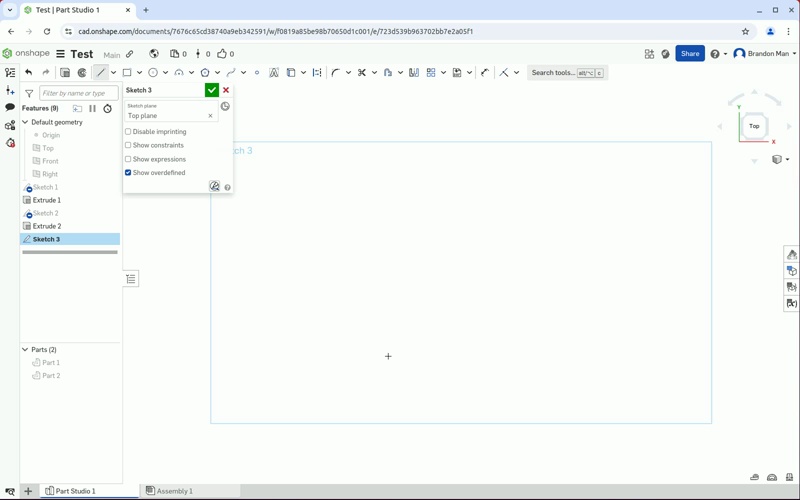
click(388, 355)
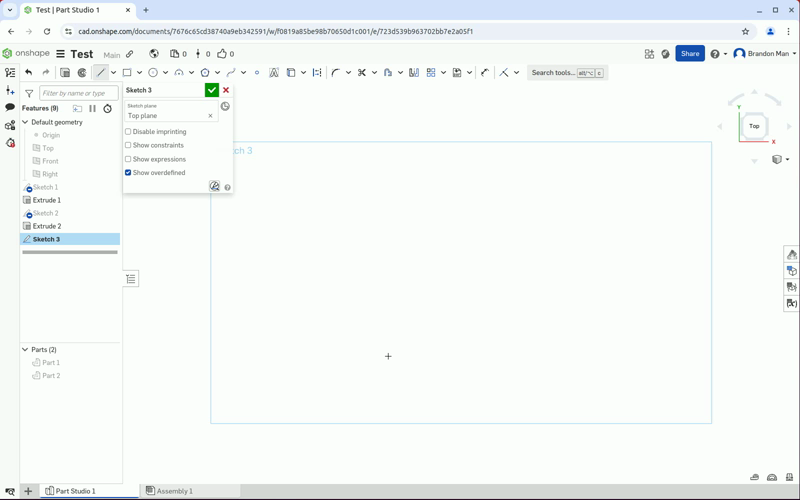
key_up(shift)
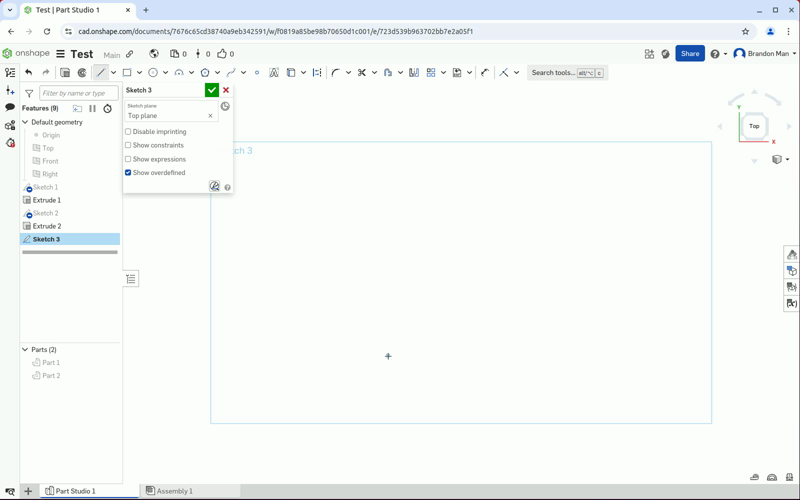
key_down(shift)
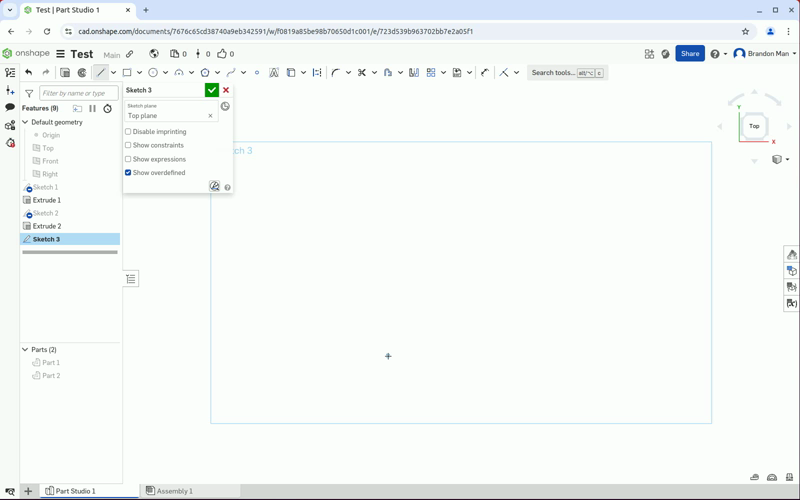
mouse_move(531, 355)
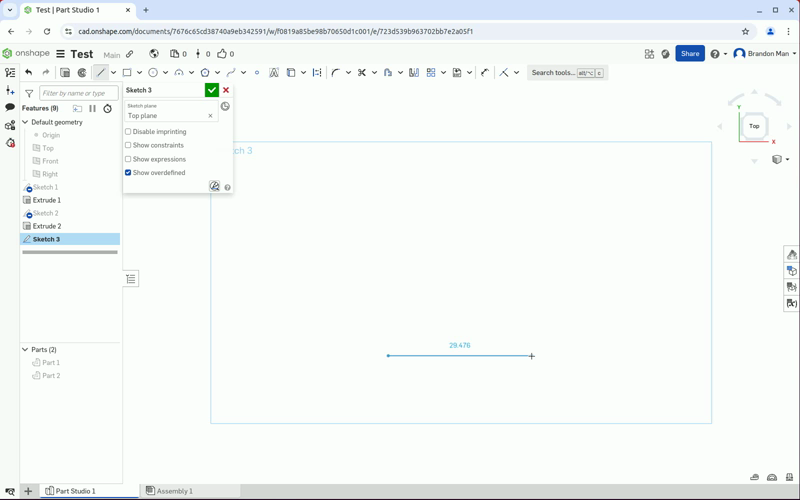
click(531, 355)
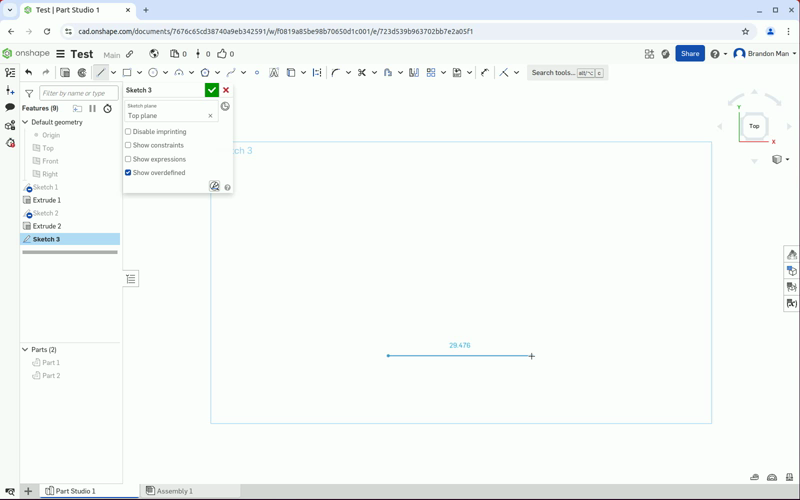
key_up(shift)
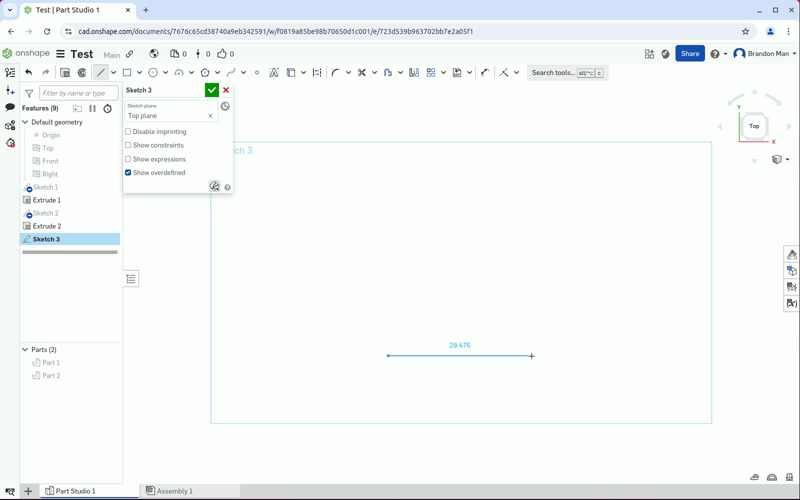
key_down(shift)
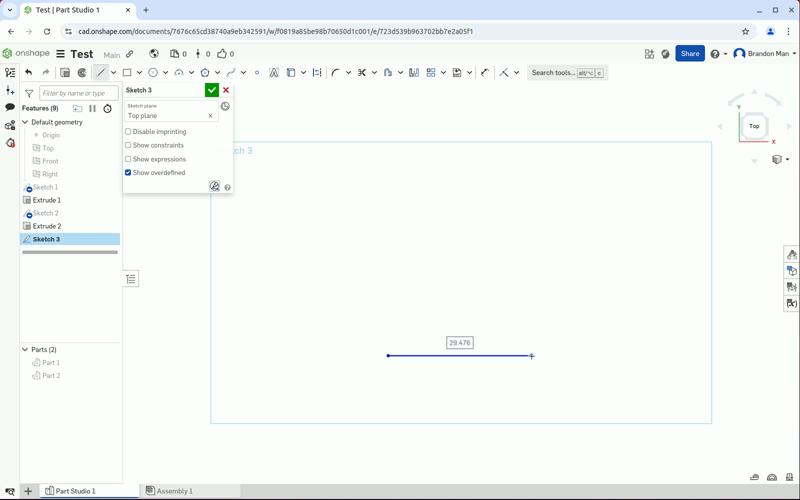
mouse_move(531, 211)
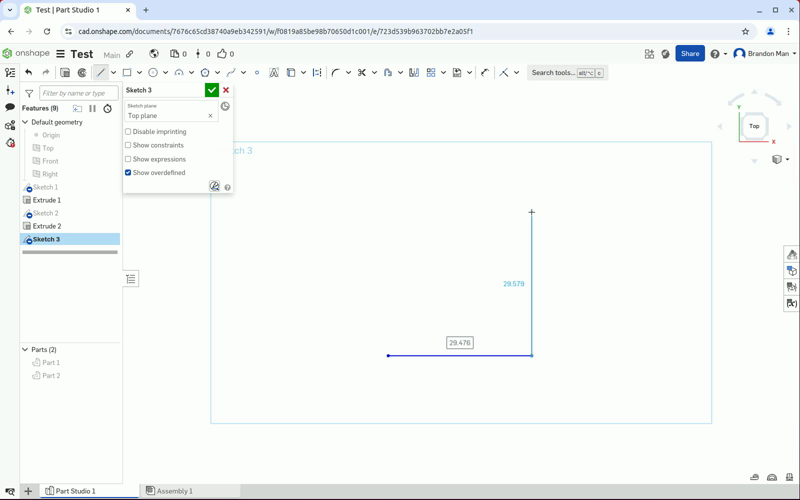
click(531, 211)
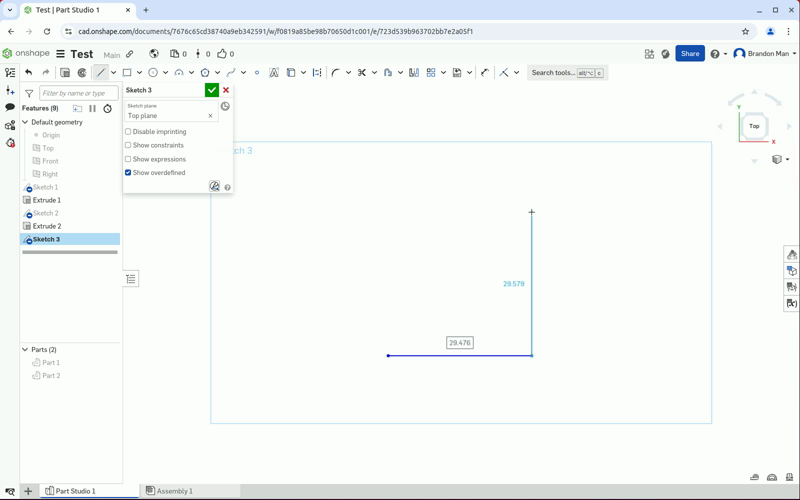
key_up(shift)
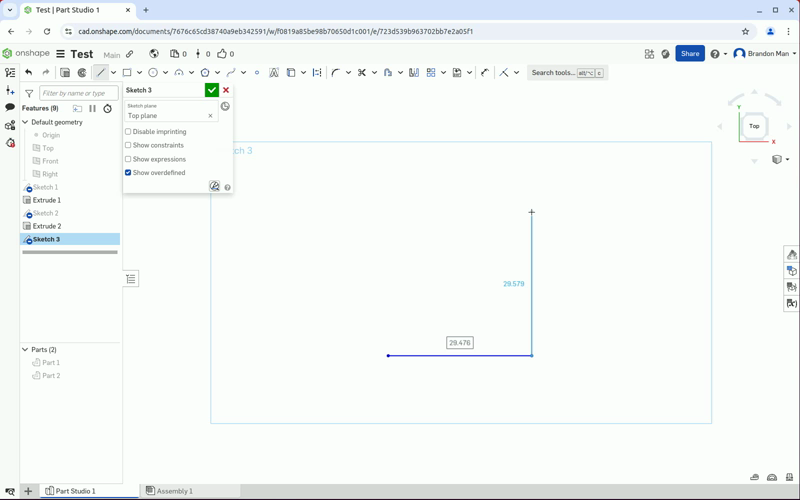
key_down(shift)
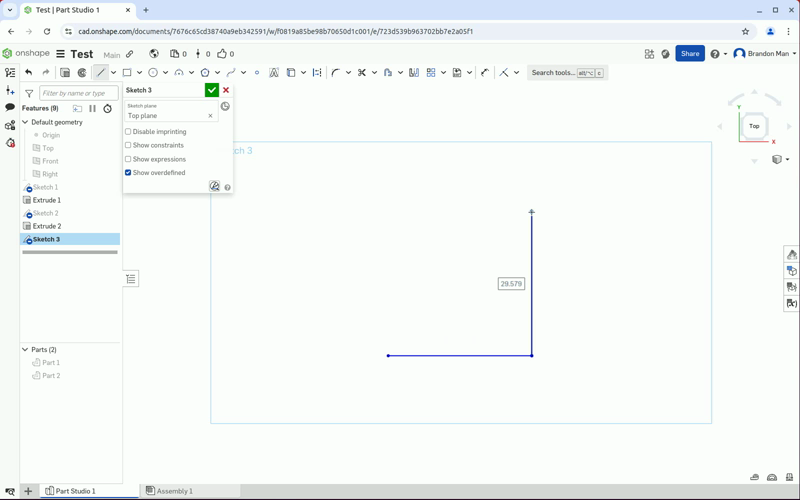
mouse_move(388, 211)
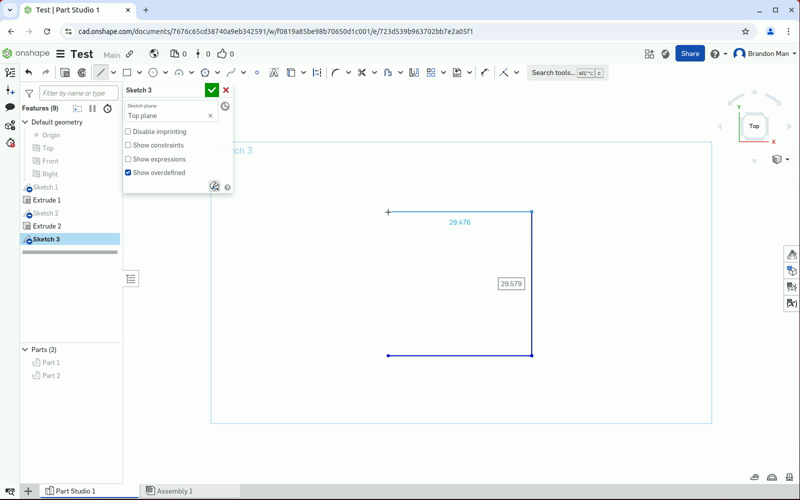
click(388, 211)
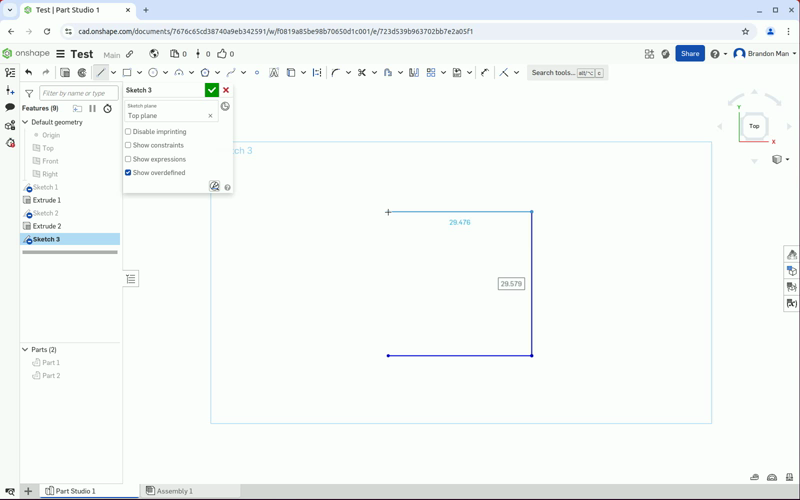
key_up(shift)
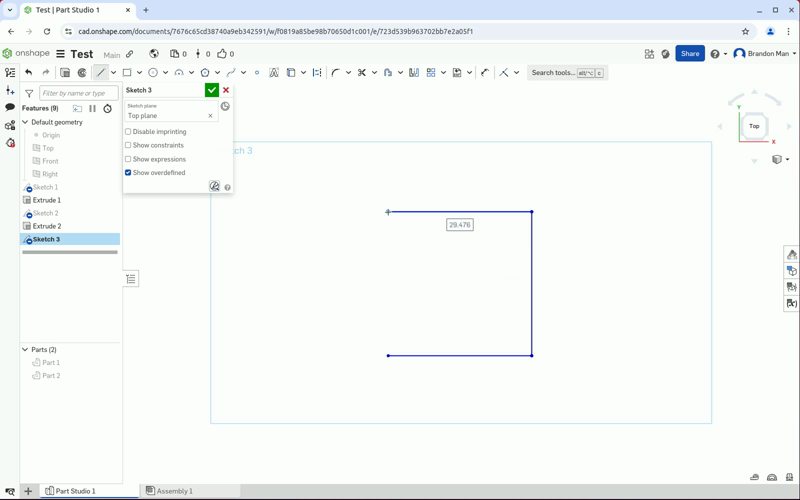
key_down(shift)
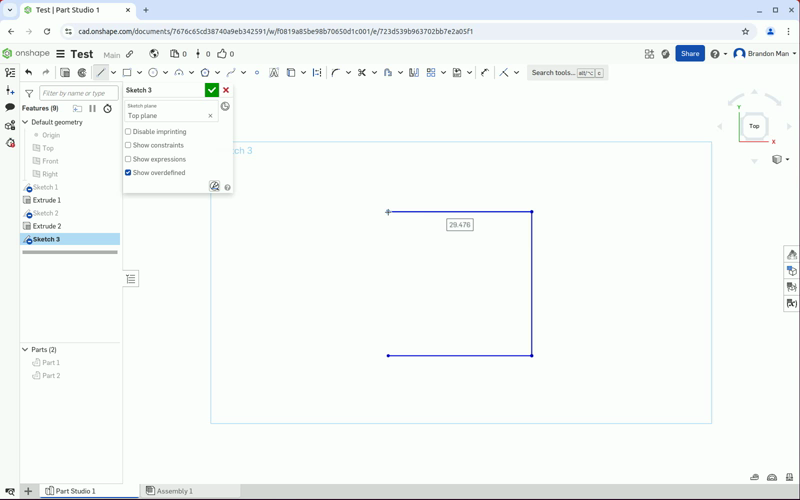
mouse_move(388, 355)
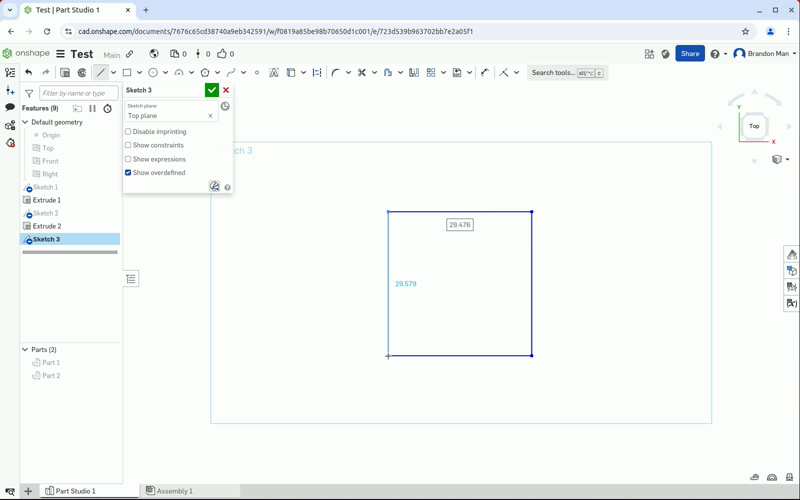
key_up(shift)
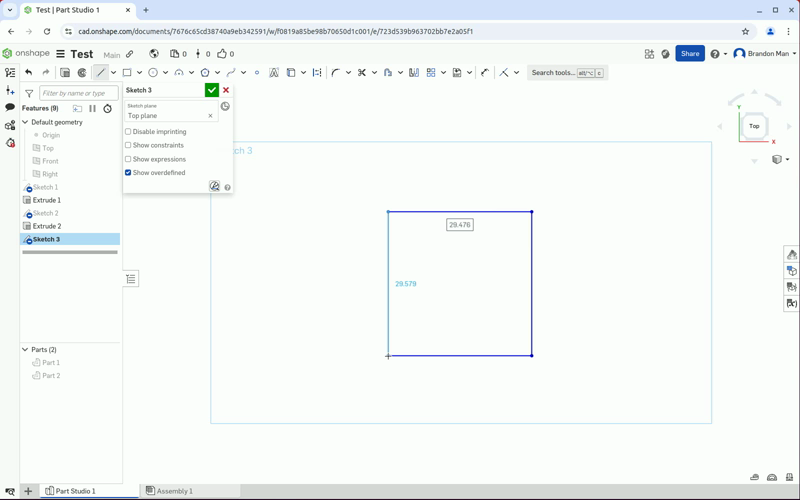
click(388, 355)
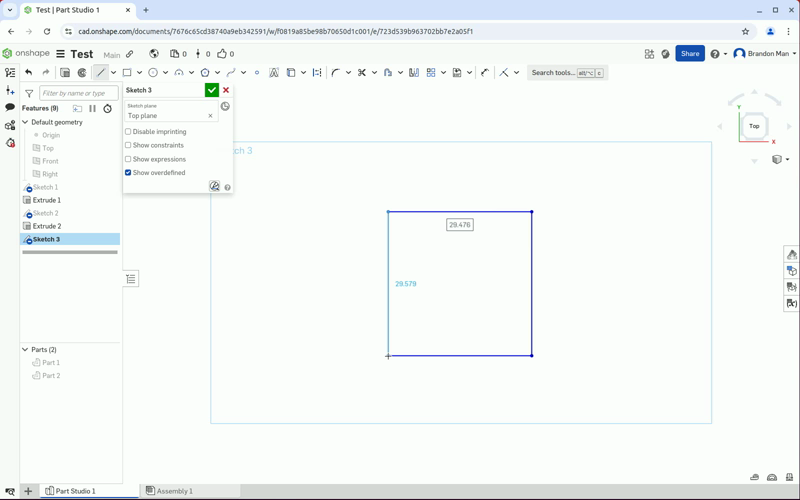
key(esc)
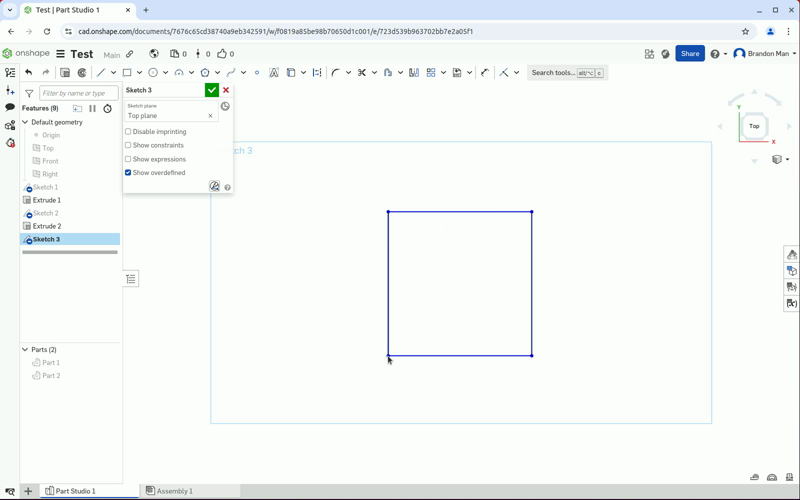
mouse_move(474, 317)
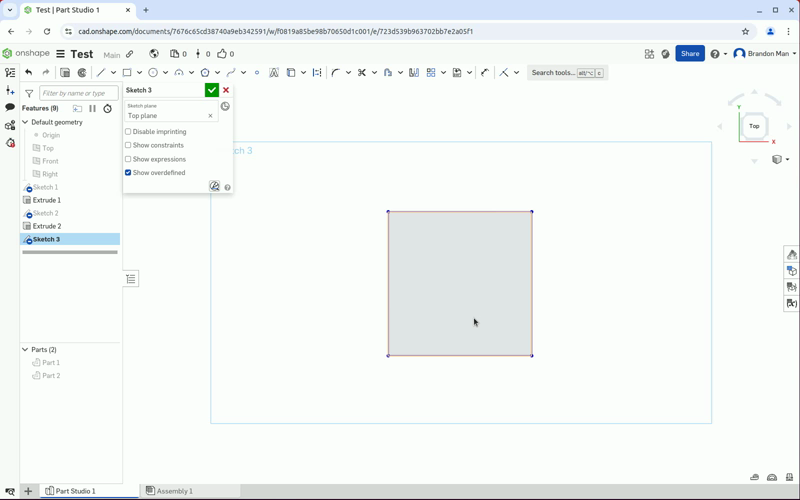
click(474, 317)
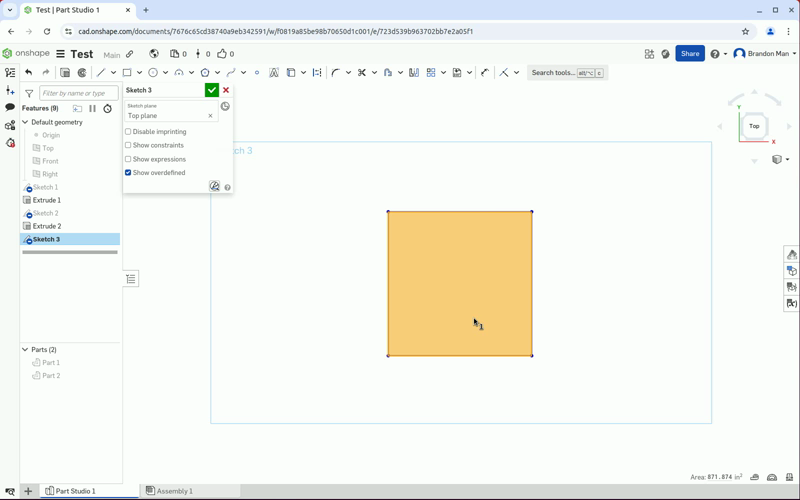
mouse_move(73, 352)
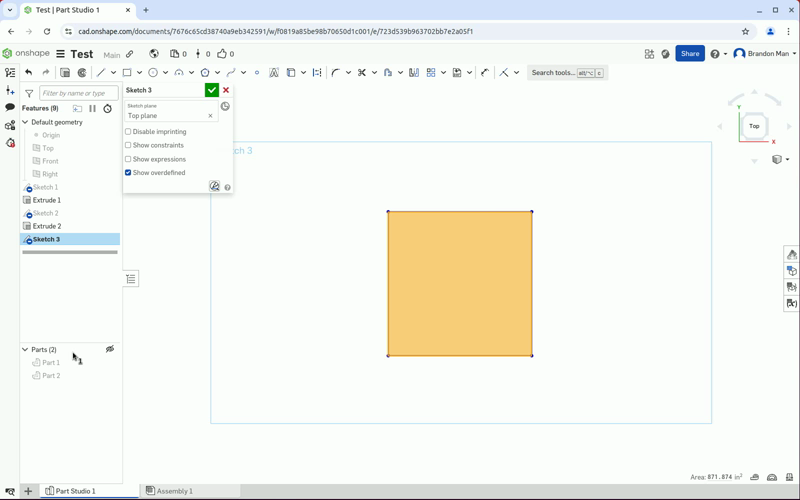
key(shift+y)
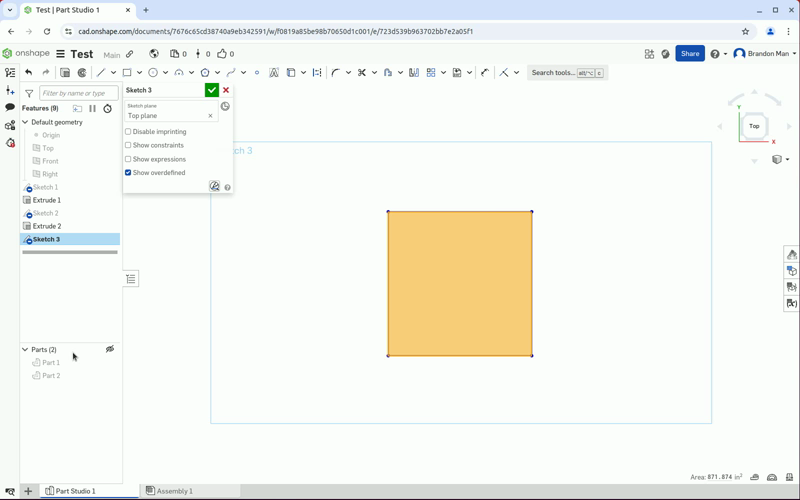
key(shift+e)
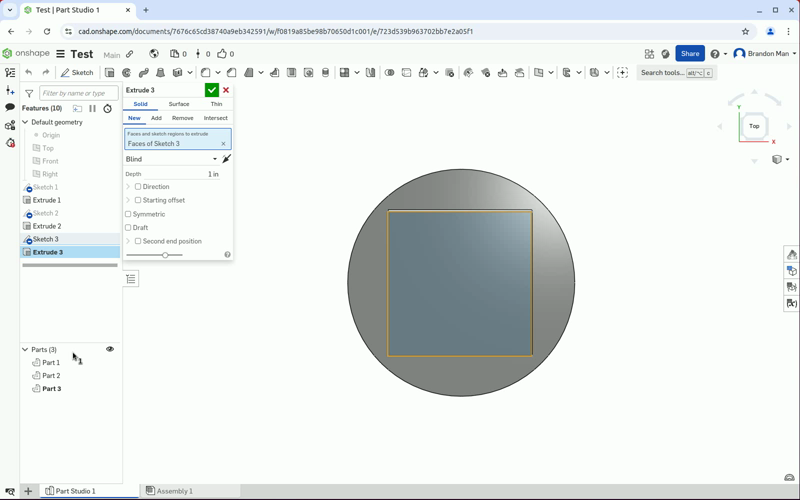
mouse_move(143, 106)
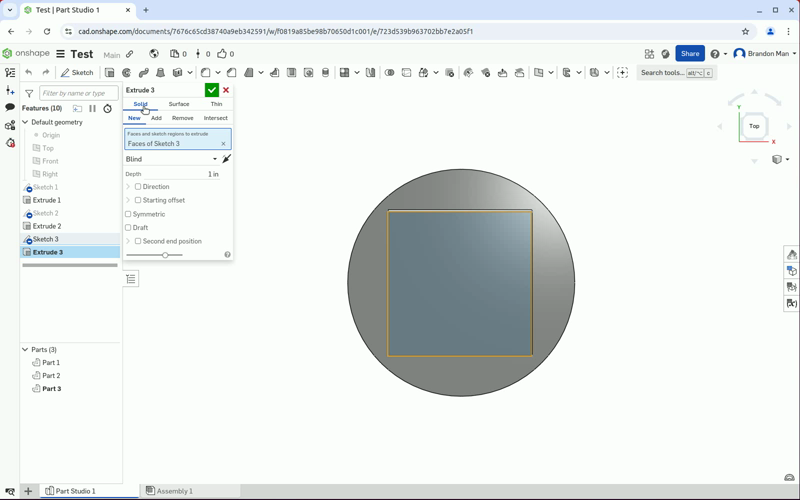
click(143, 106)
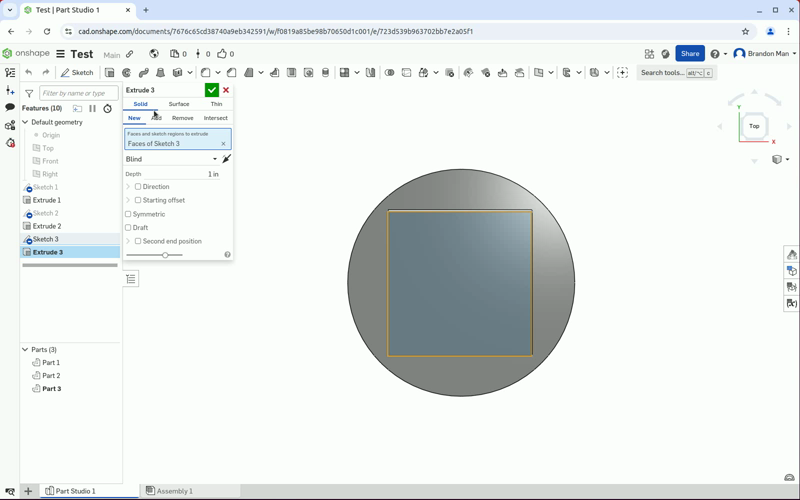
mouse_move(186, 120)
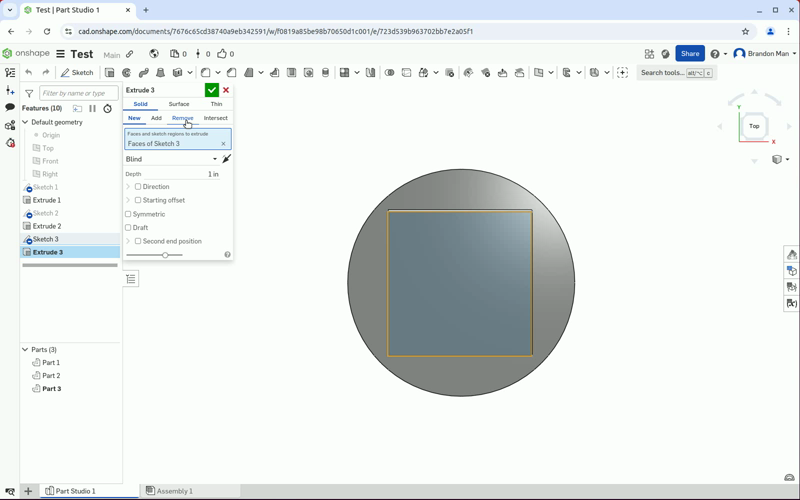
click(186, 120)
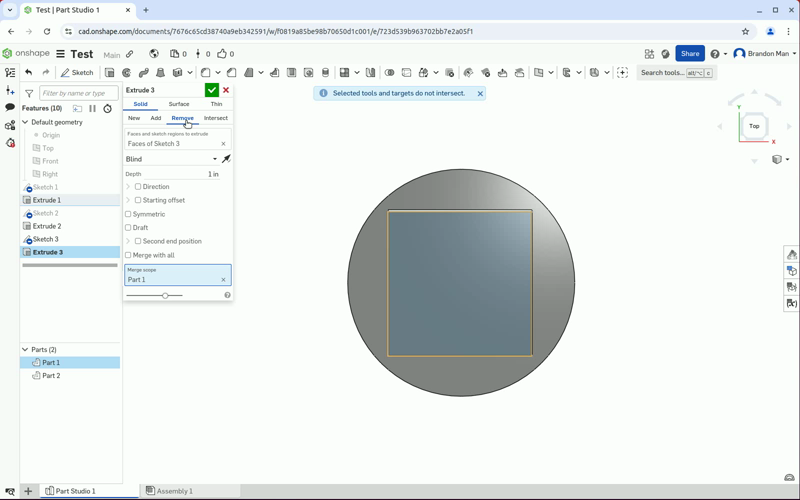
key(tab, 4)
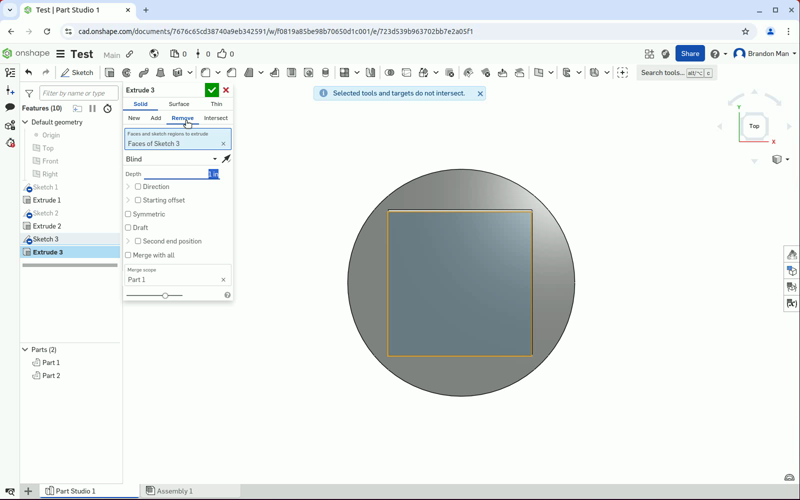
text(-2.407)
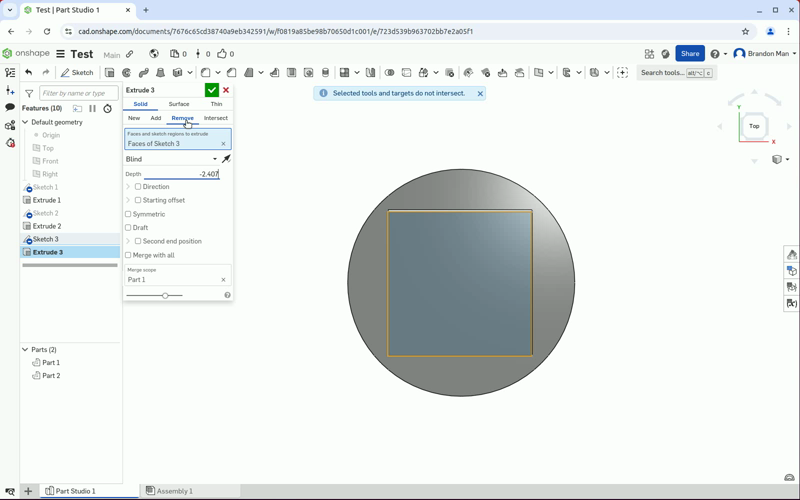
key(tab, 6)
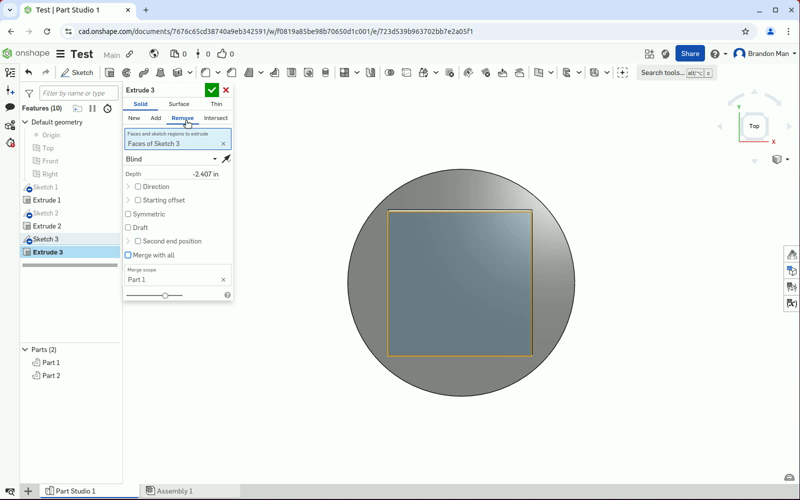
key(space)
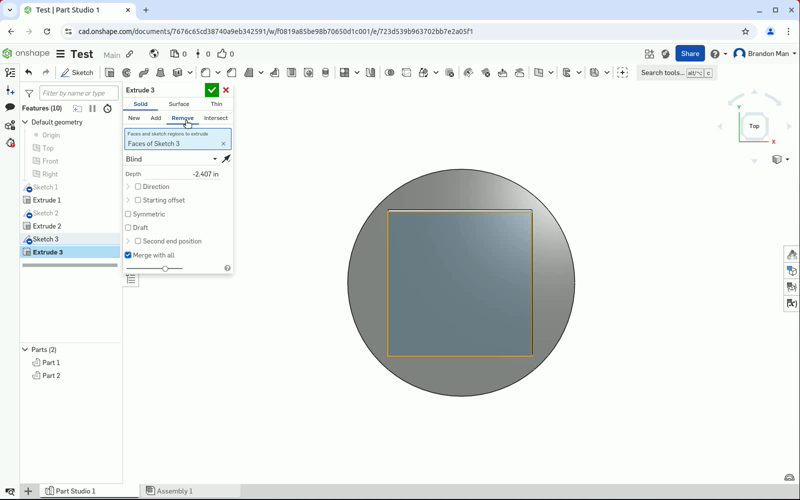
key(enter)
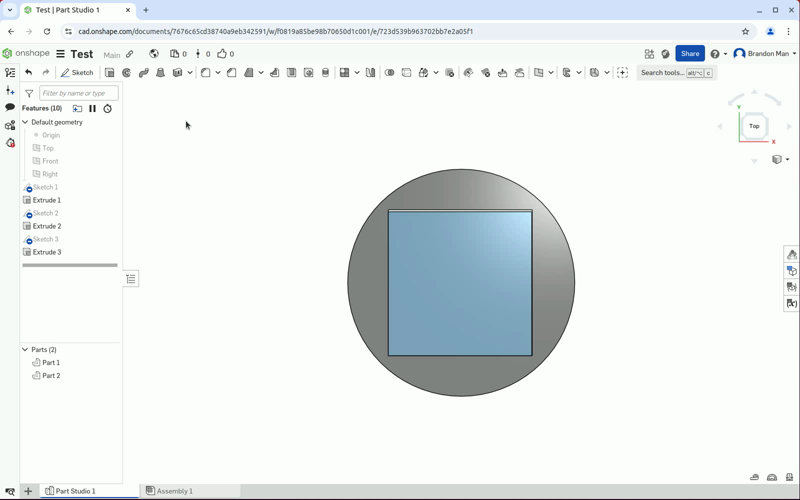
key(shift+h)
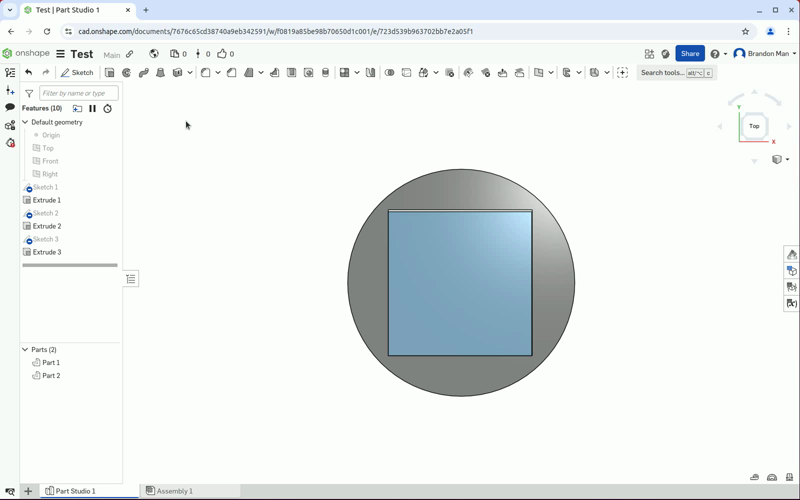
key(shift+h)
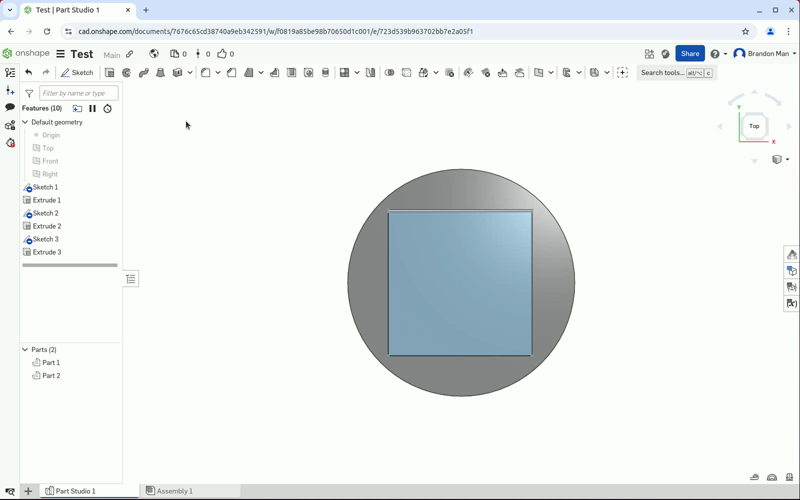
key(shift+7)
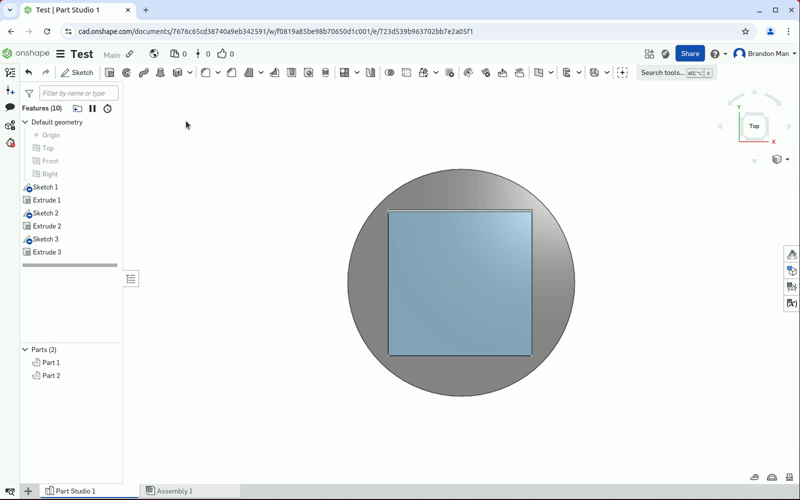
key(up, 3)
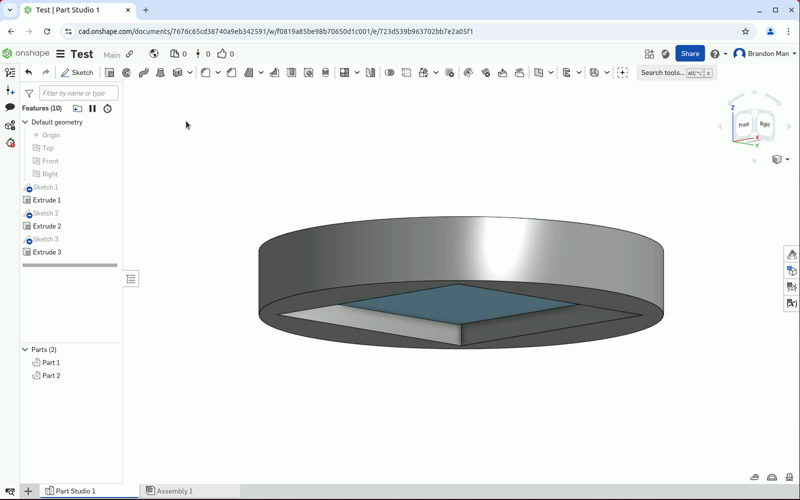
key(left, 3)
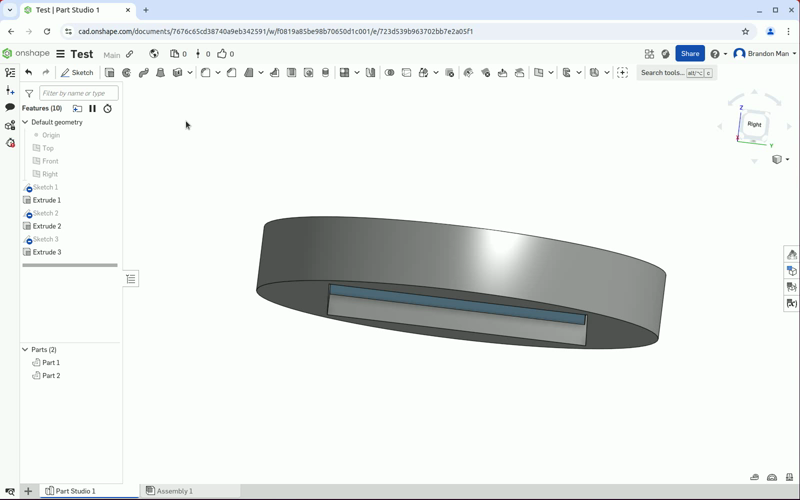
key(right, 3)
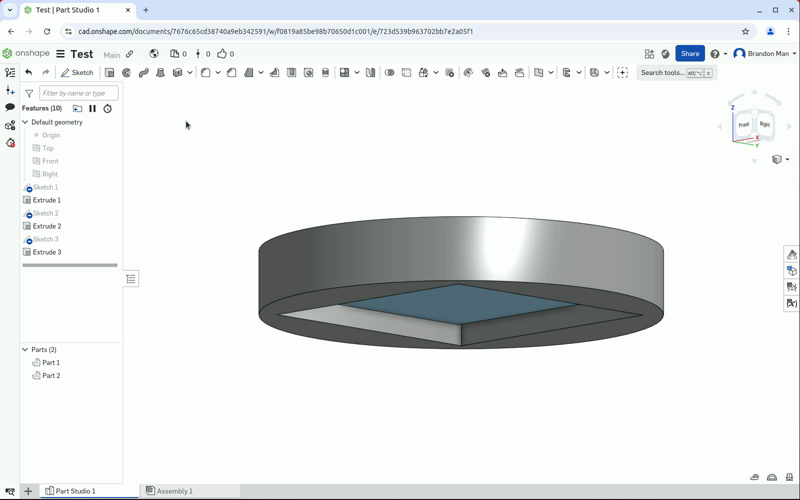
key(down, 3)
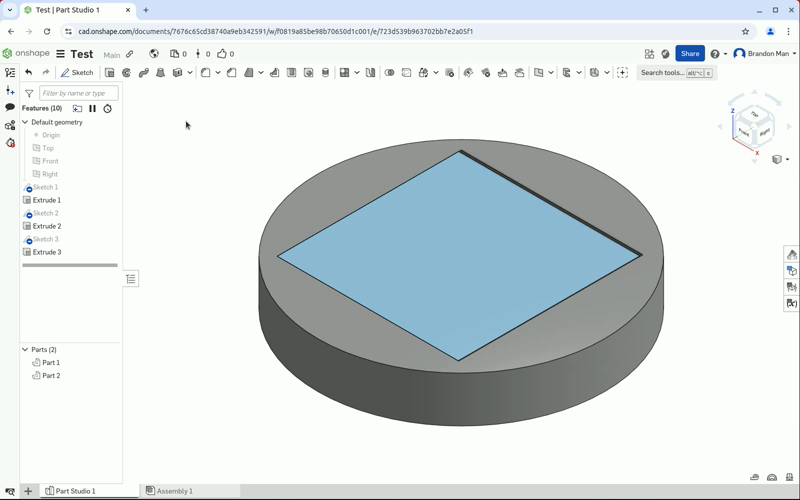
mouse_move(73, 189)
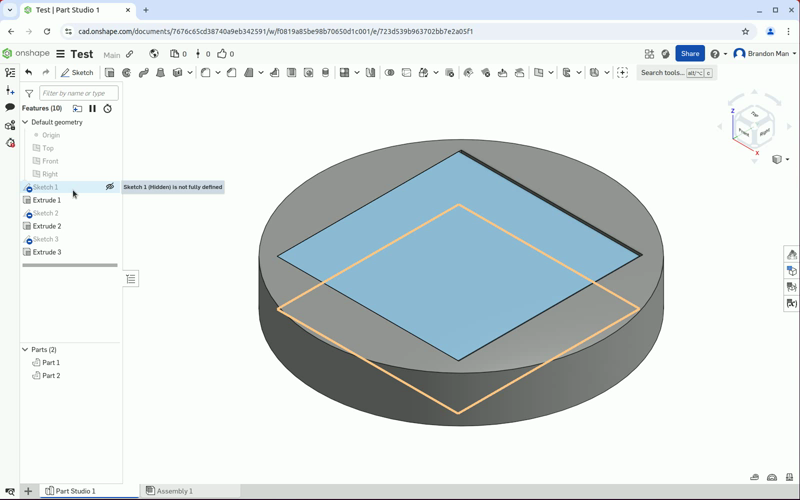
click(73, 189)